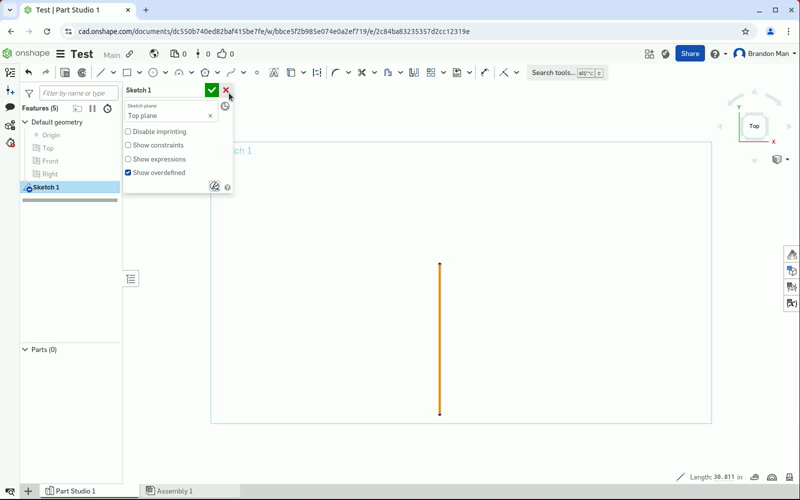
key(shift+h)
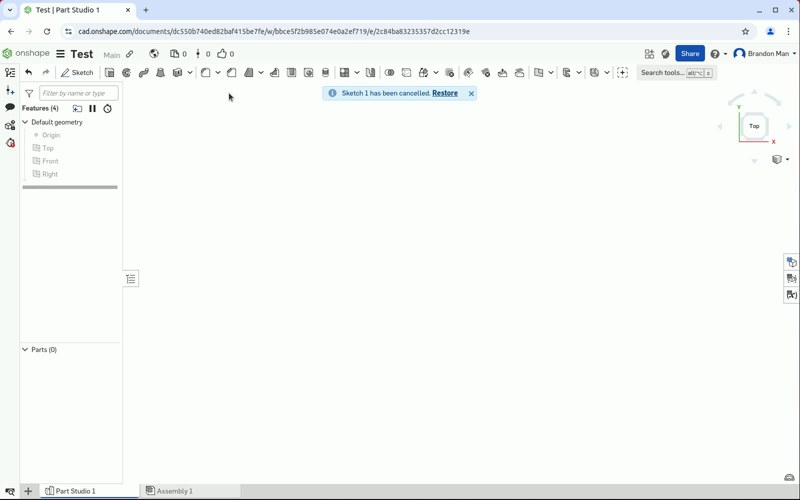
mouse_move(73, 352)
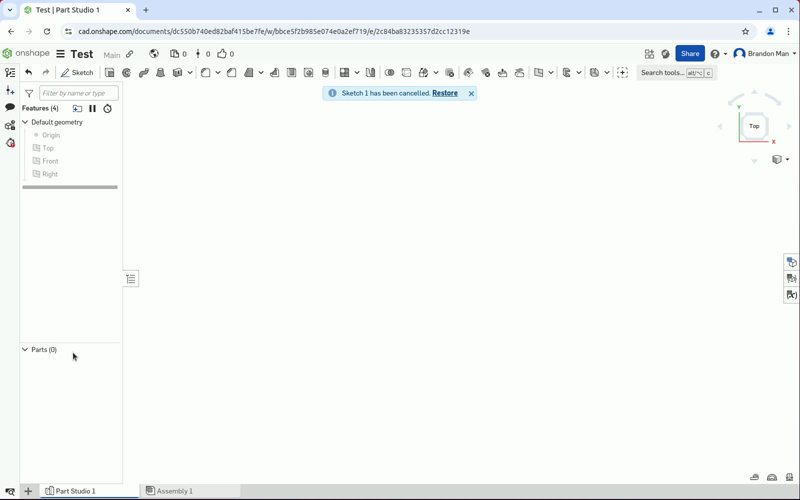
key(y)
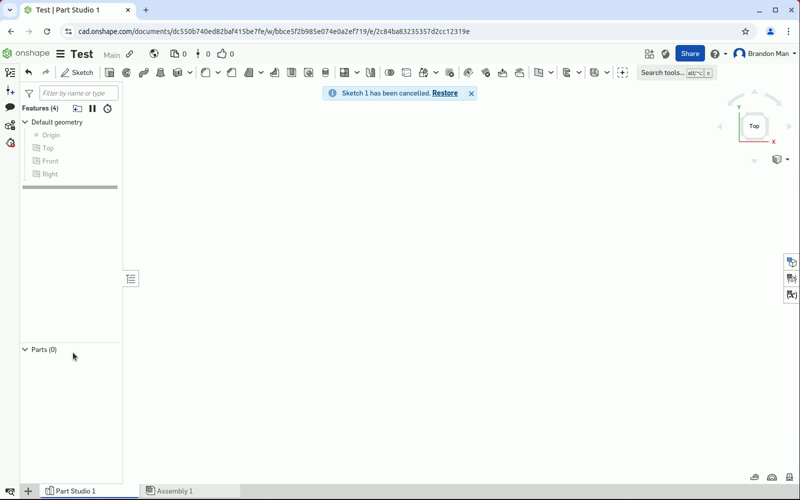
key(shift+p)
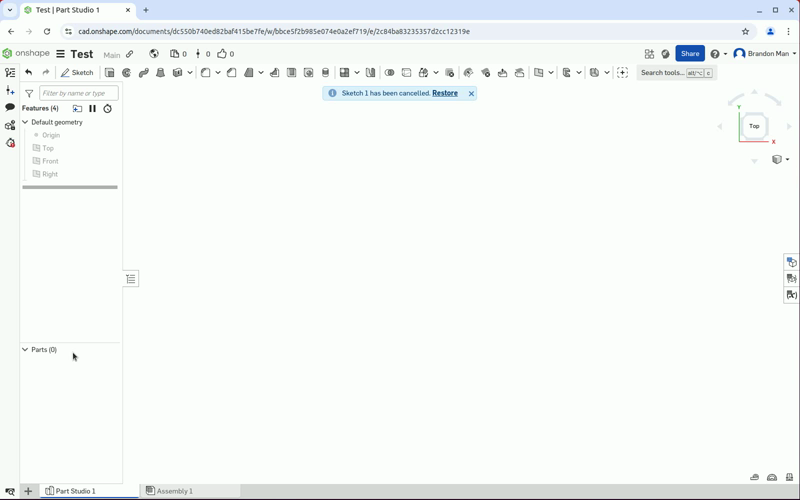
key(space)
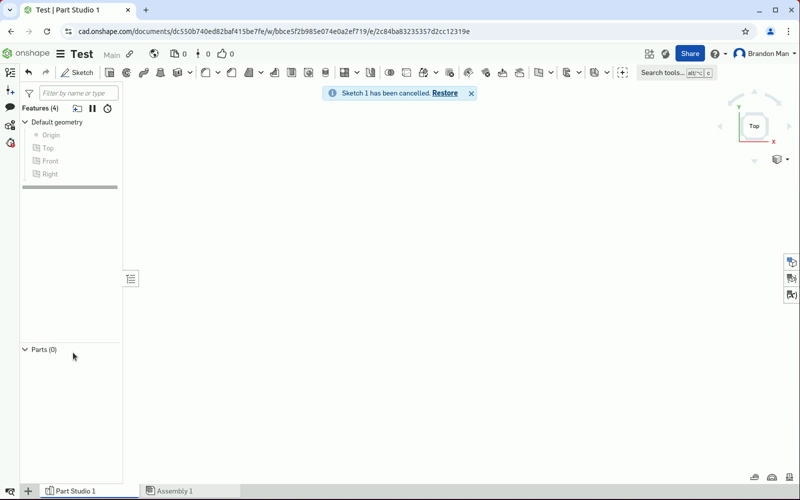
key_down(shift)
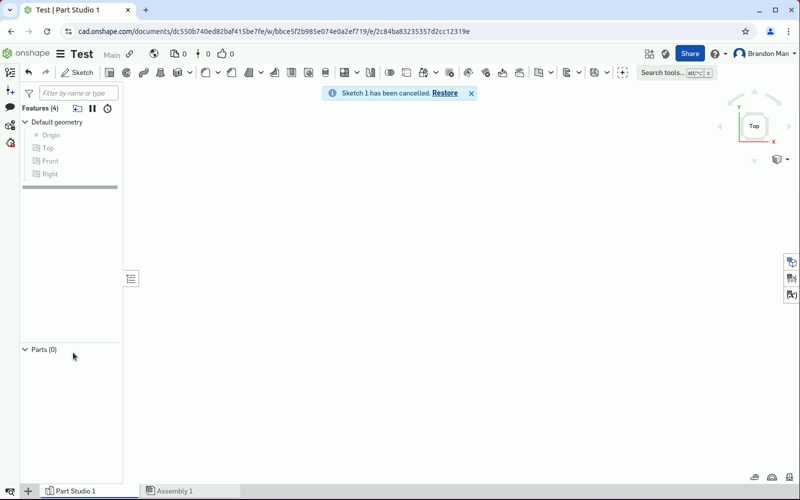
key(up)
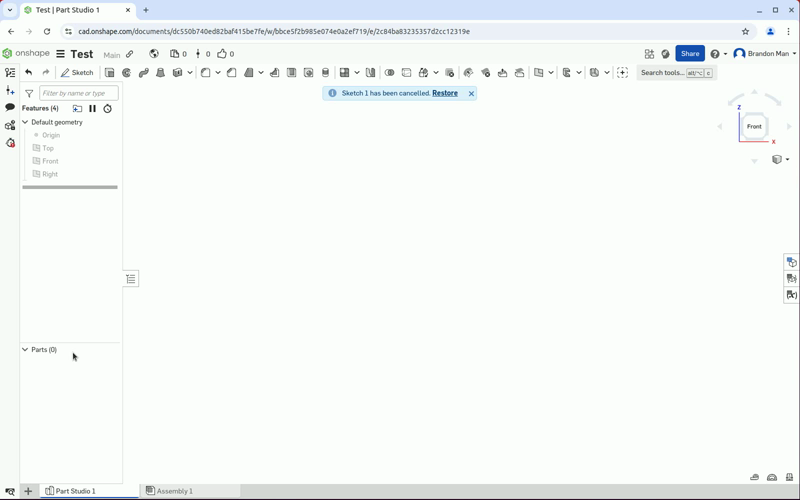
key_up(shift)
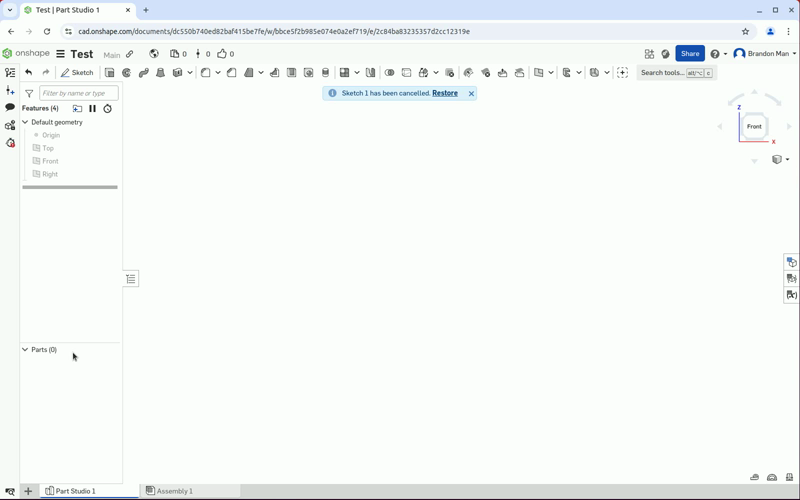
mouse_move(73, 352)
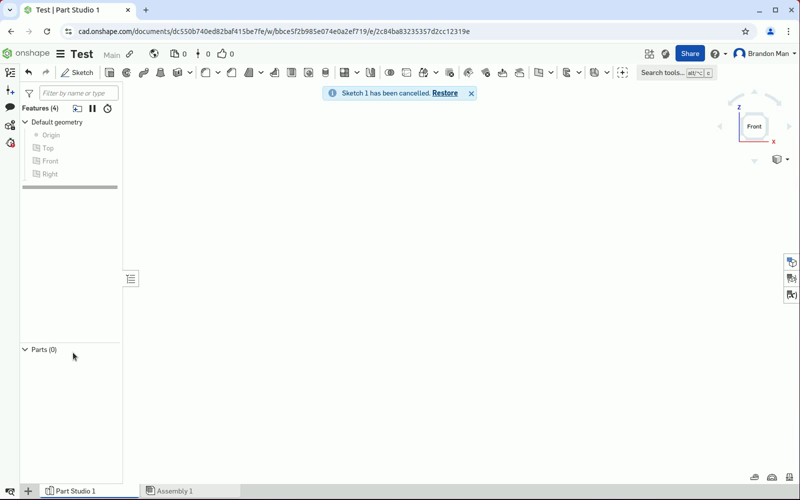
key(shift+y)
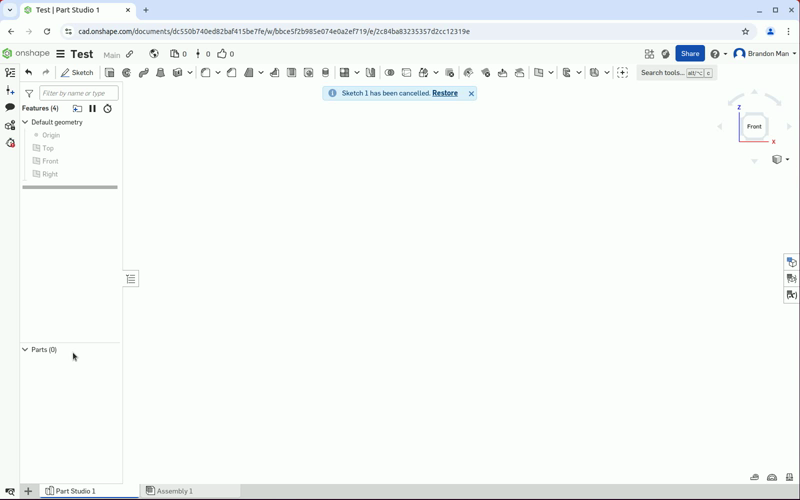
key(shift+s)
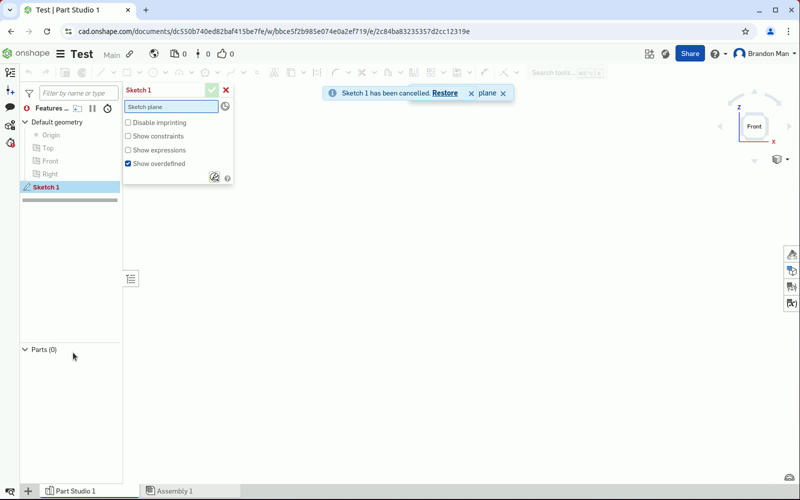
mouse_move(73, 163)
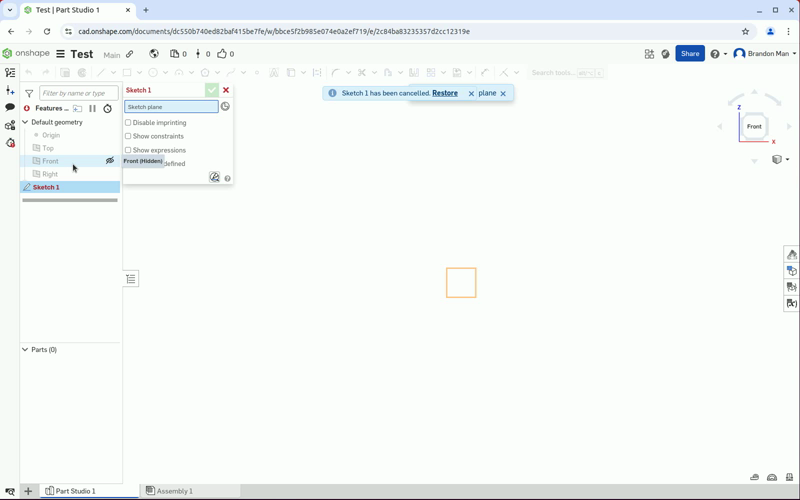
click(73, 163)
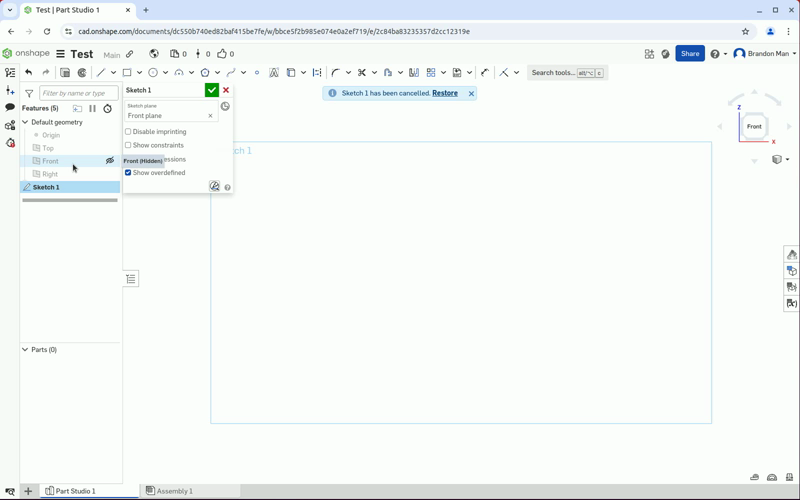
mouse_move(73, 352)
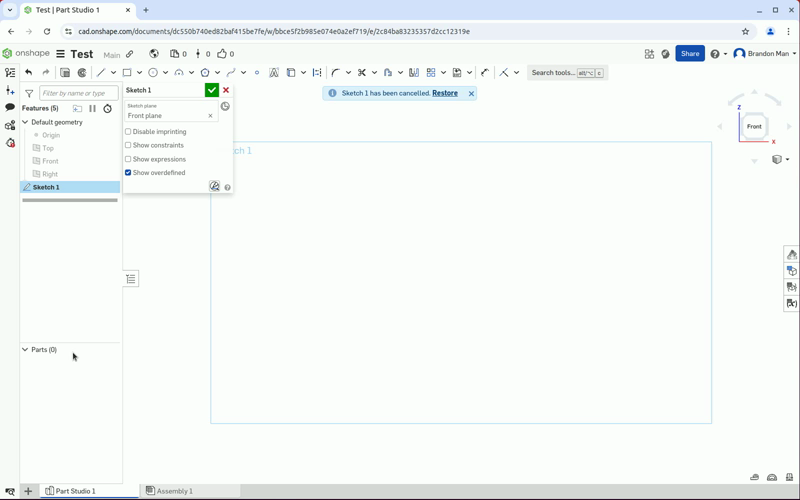
key(y)
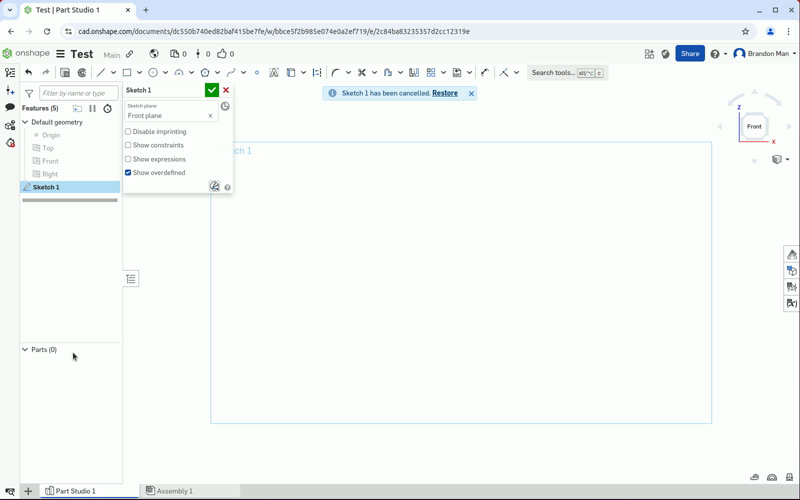
key(l)
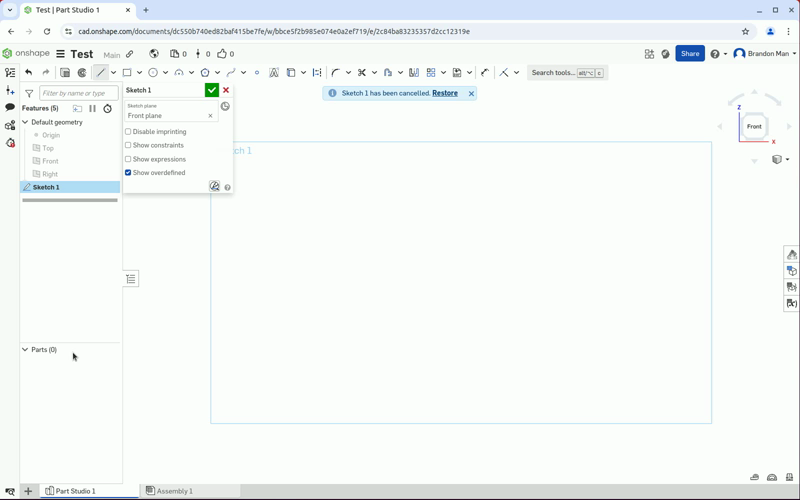
key_down(shift)
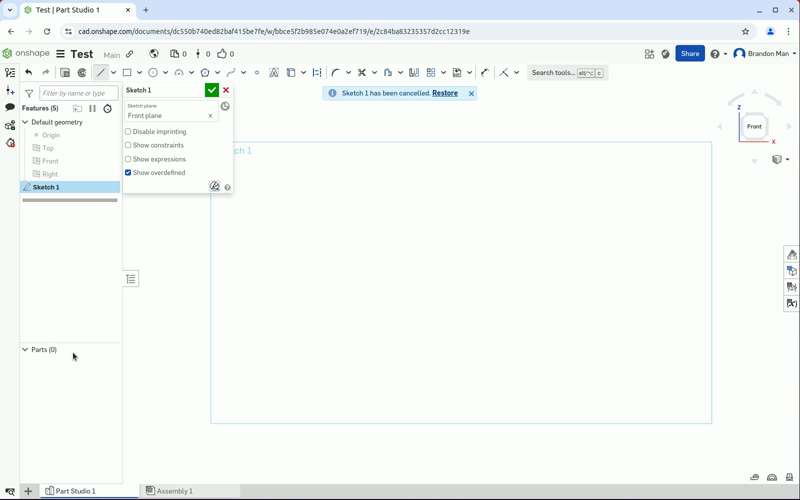
mouse_move(511, 321)
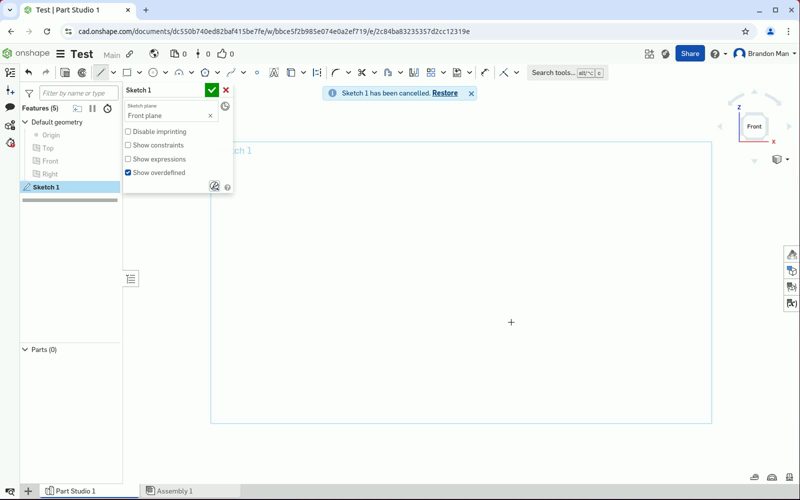
click(511, 321)
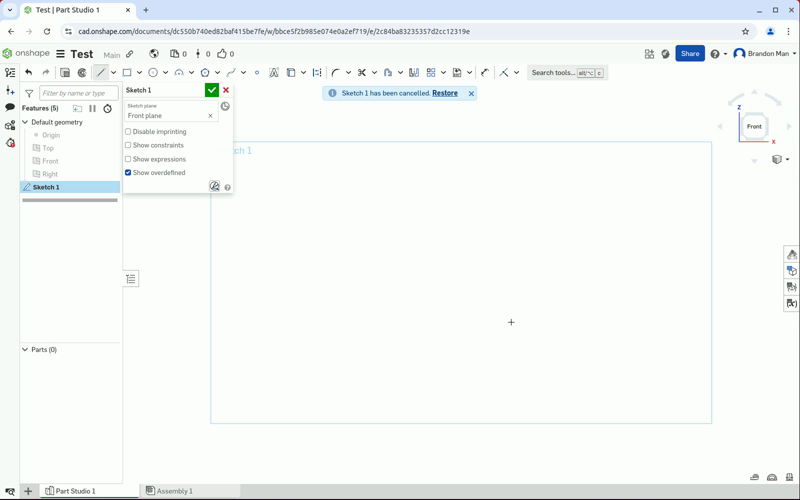
key_up(shift)
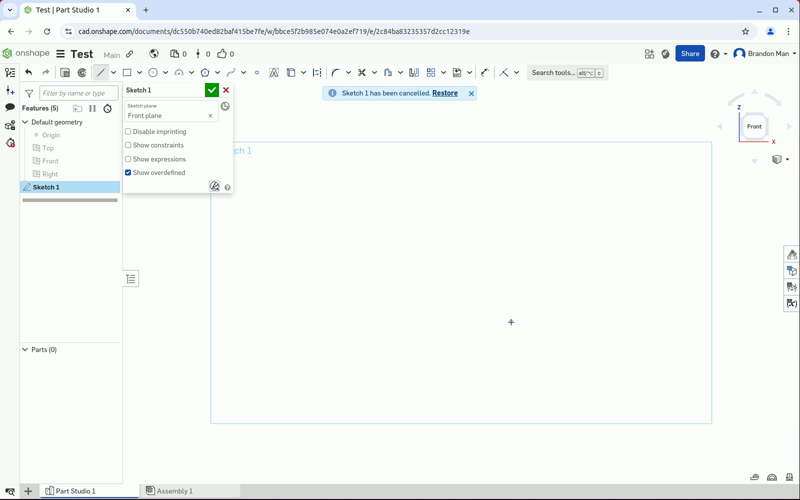
key_down(shift)
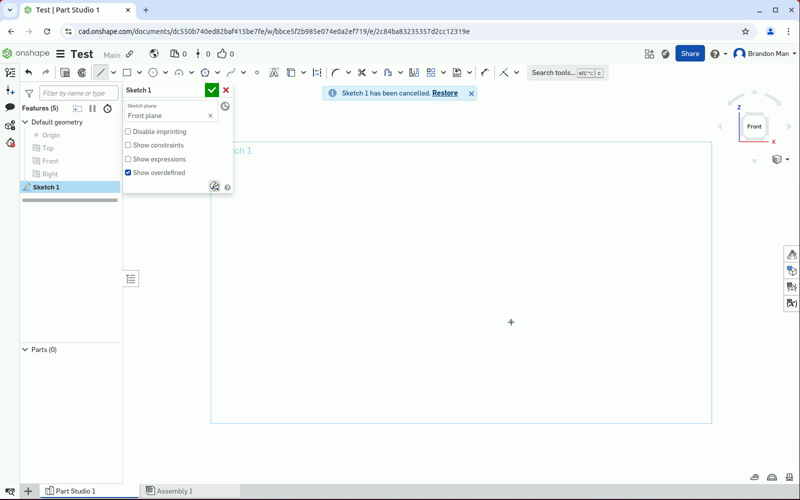
mouse_move(541, 321)
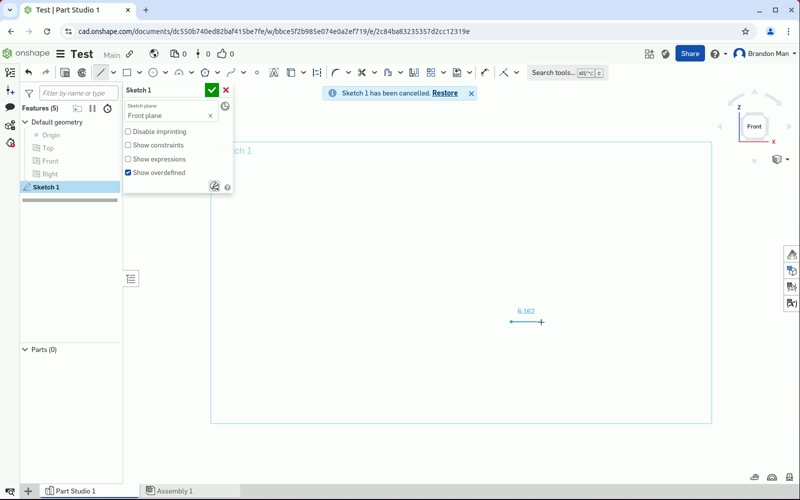
mouse_move(565, 321)
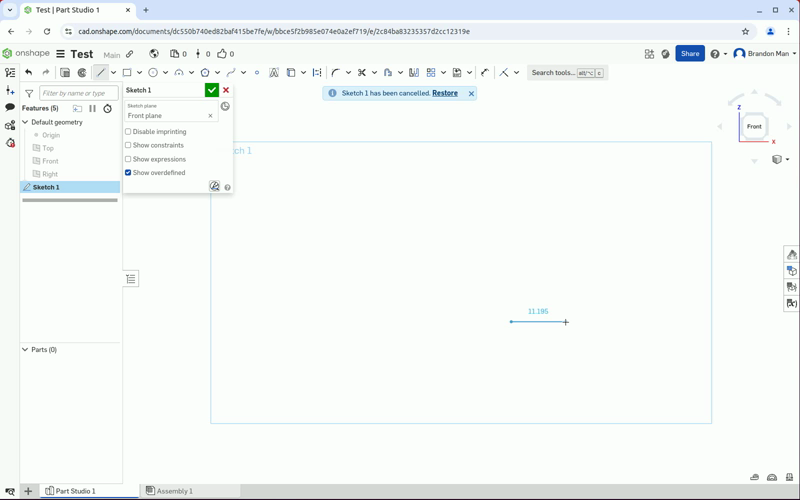
click(565, 321)
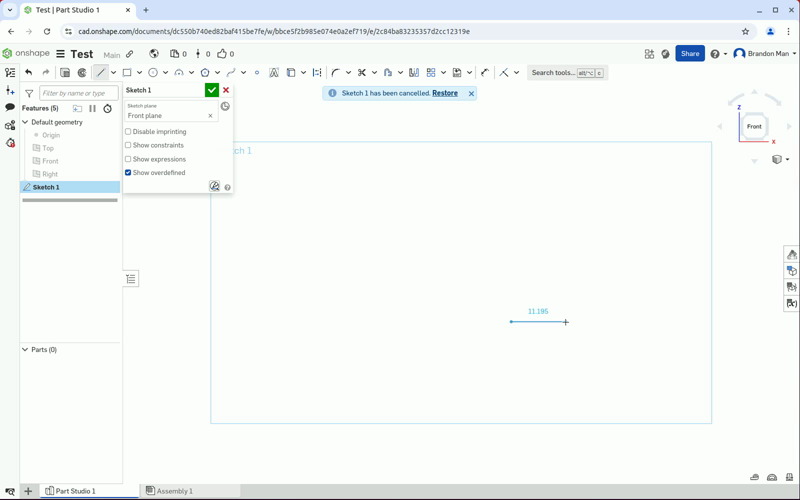
key_up(shift)
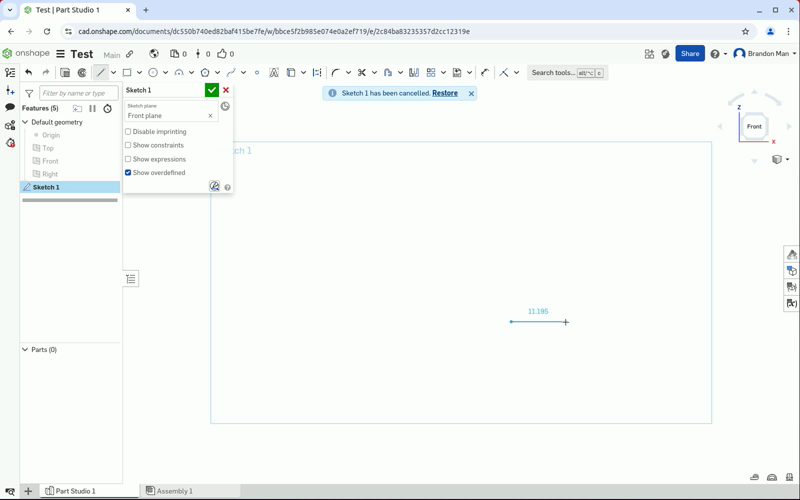
key(esc)
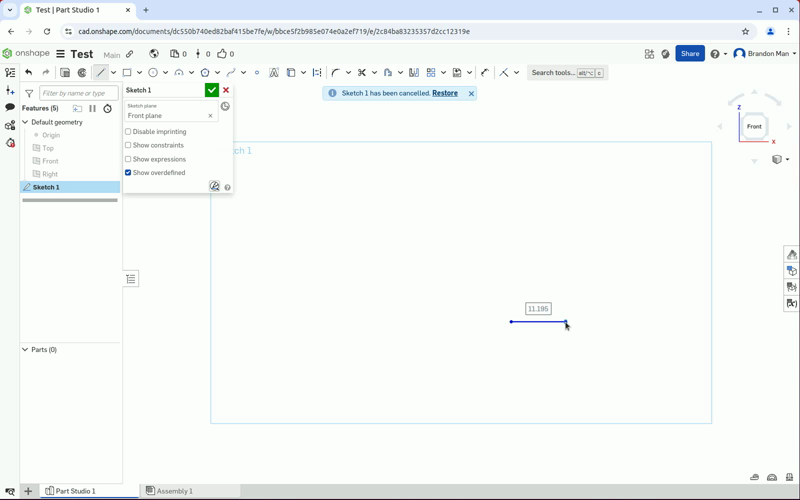
key(a)
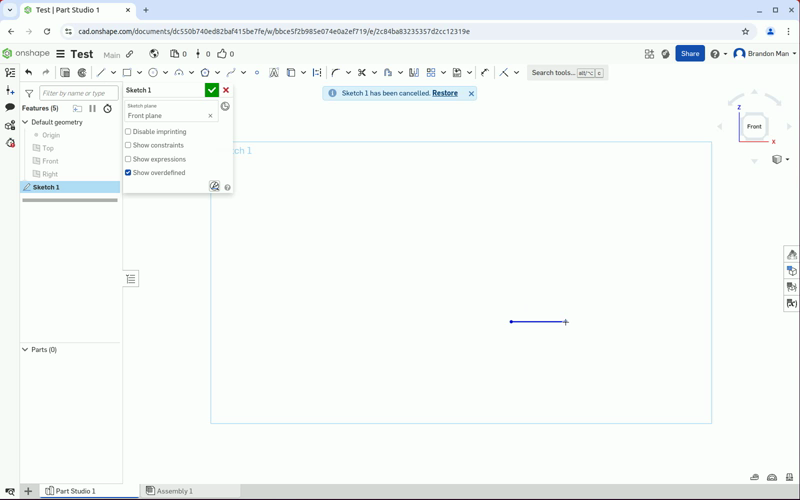
mouse_move(565, 321)
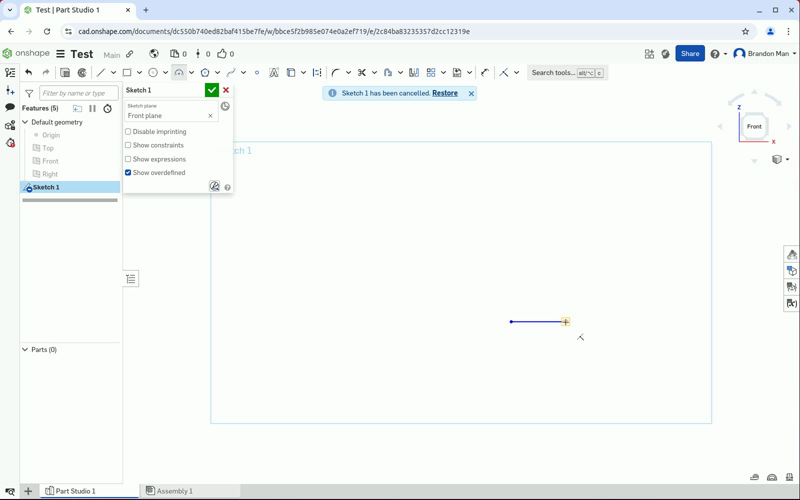
click(565, 321)
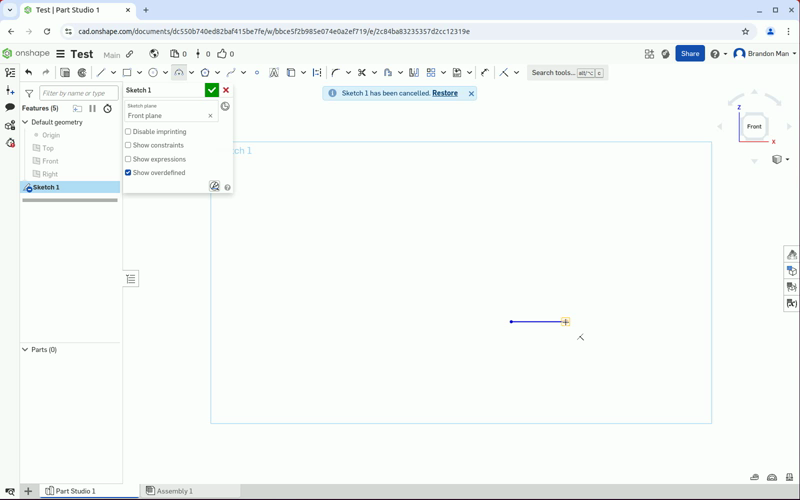
key_down(shift)
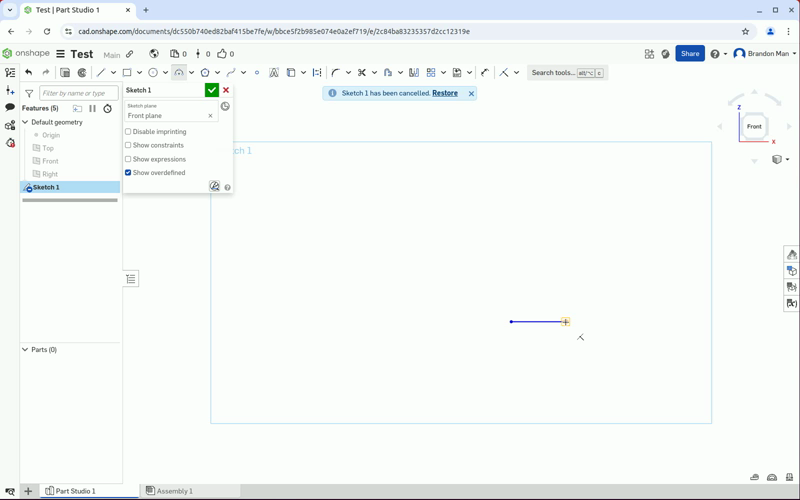
mouse_move(565, 243)
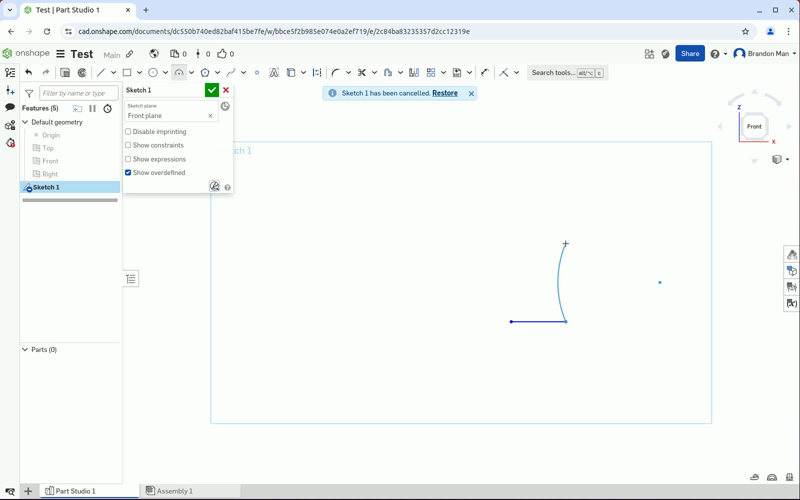
click(565, 243)
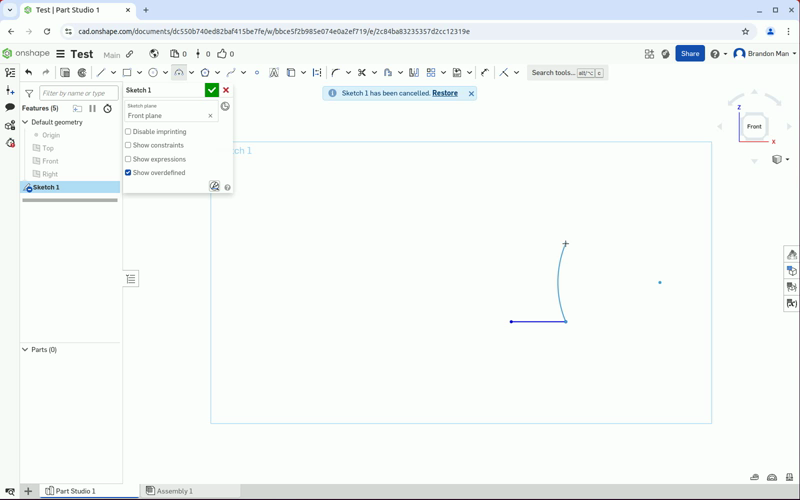
mouse_move(347, 282)
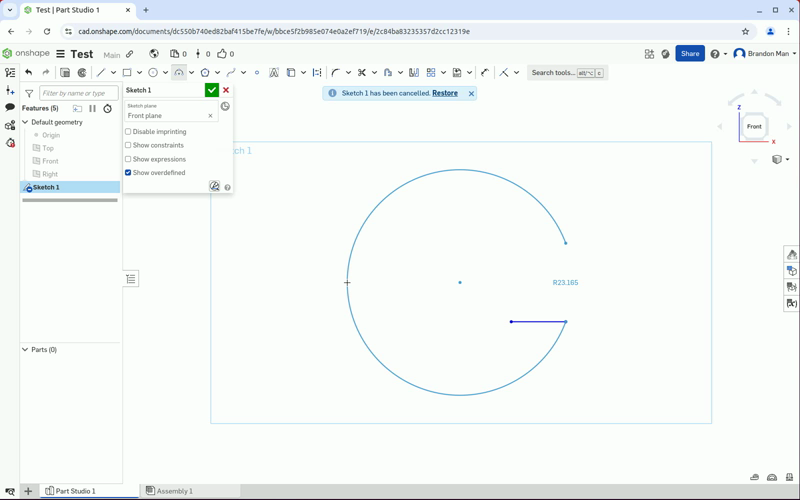
click(347, 282)
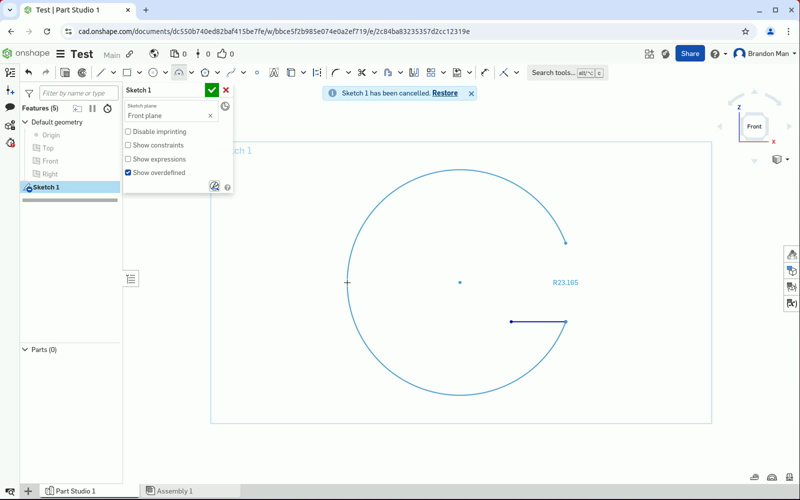
key_up(shift)
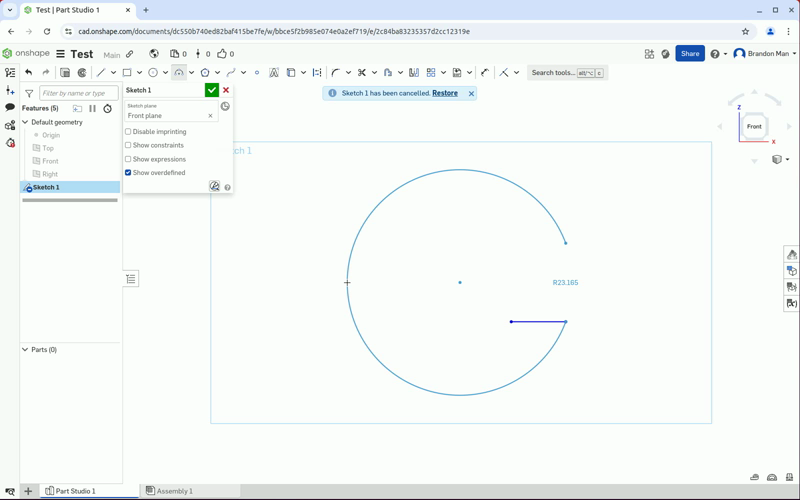
key(esc)
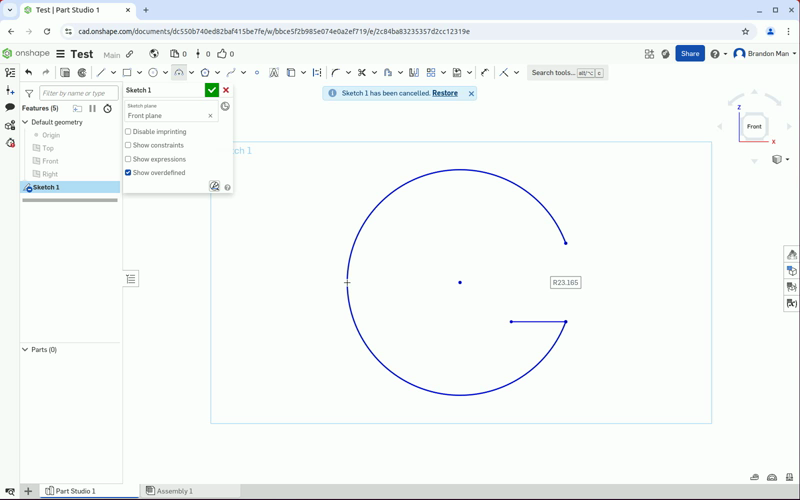
key(l)
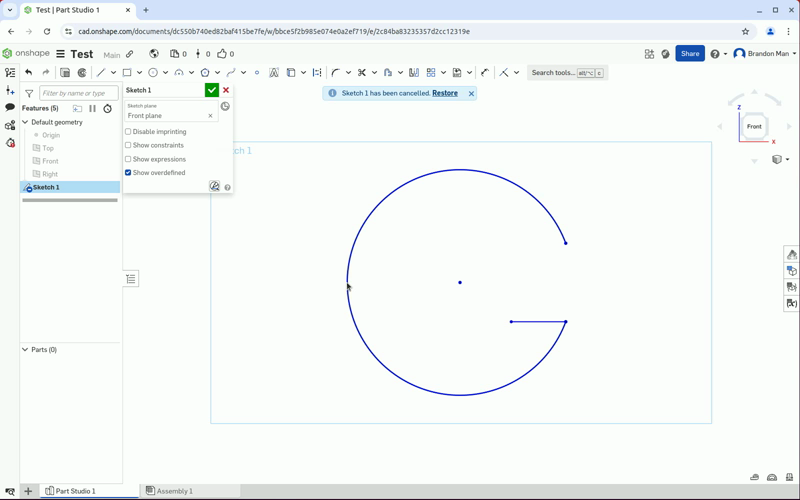
mouse_move(565, 243)
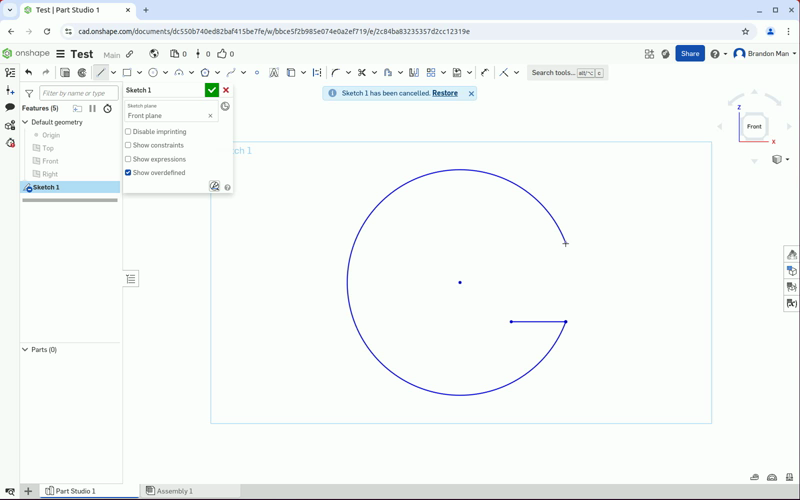
click(565, 243)
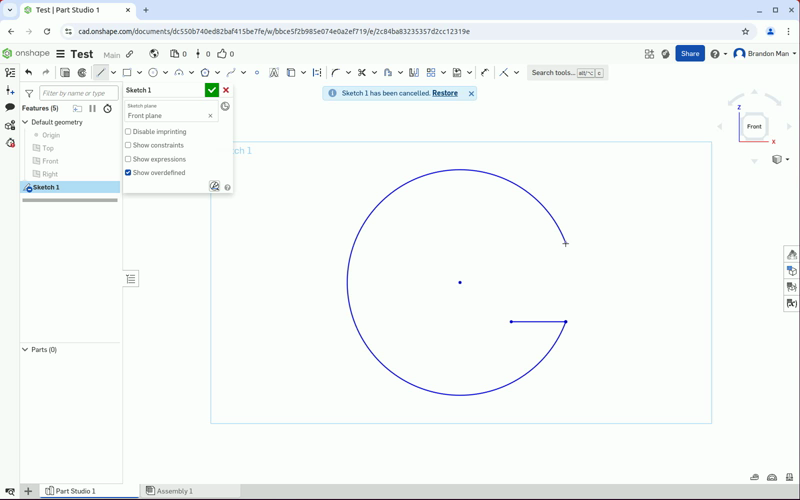
key_down(shift)
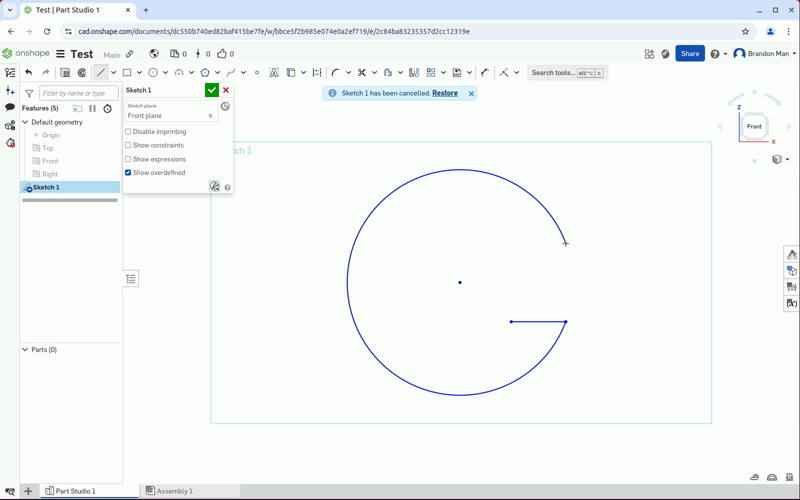
mouse_move(589, 243)
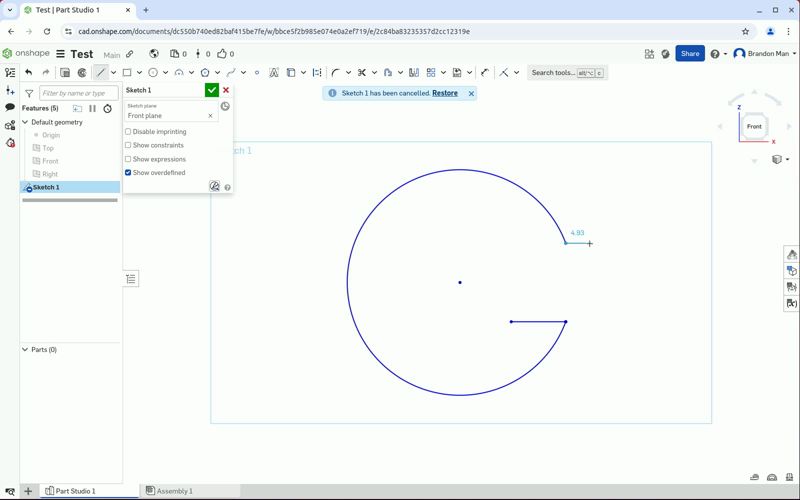
mouse_move(511, 243)
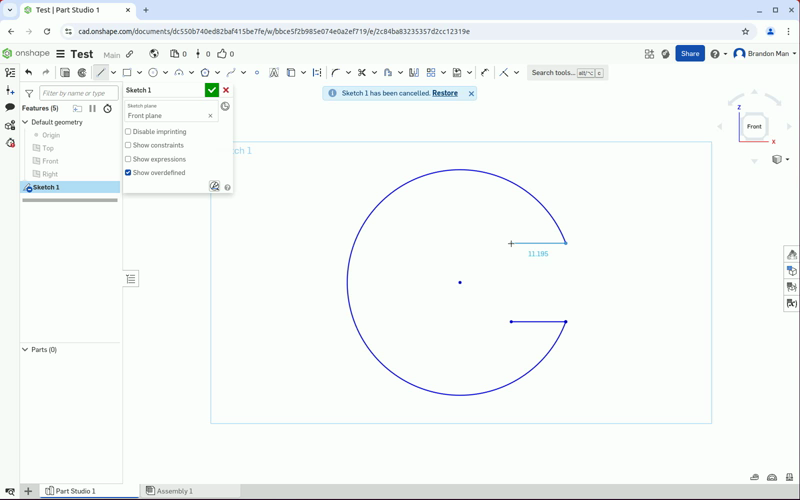
click(511, 243)
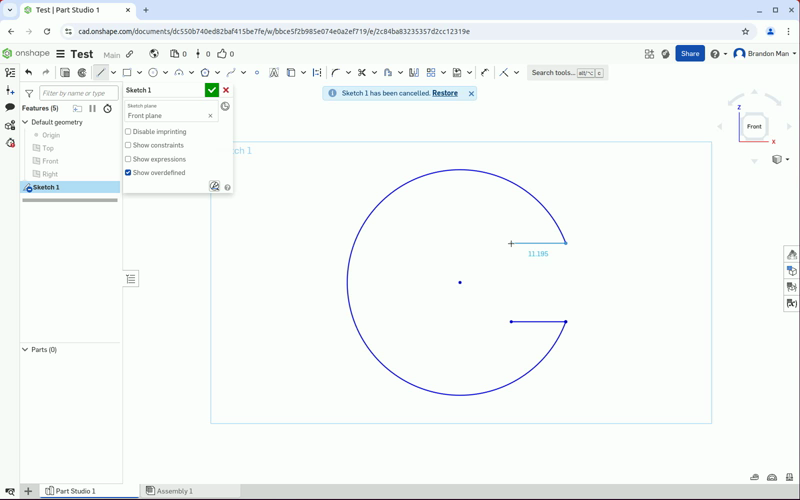
key_up(shift)
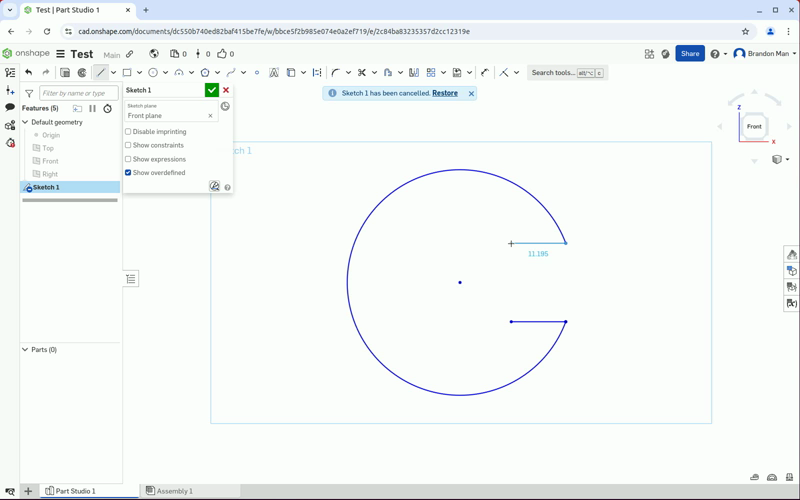
key(esc)
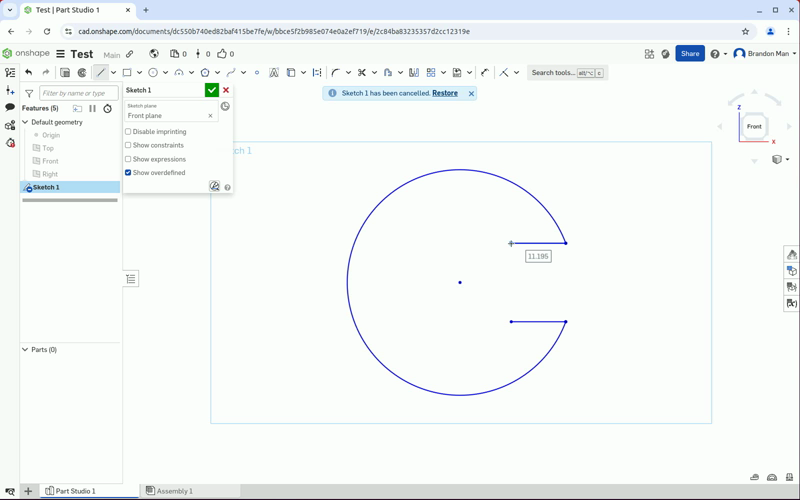
key(a)
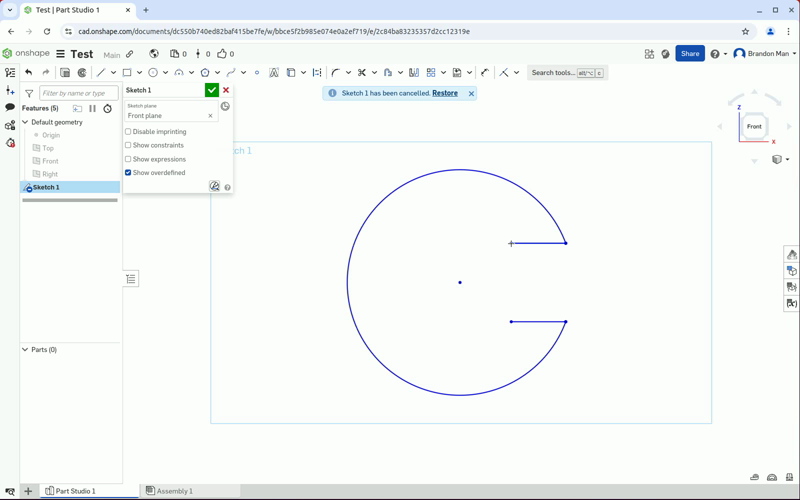
mouse_move(511, 243)
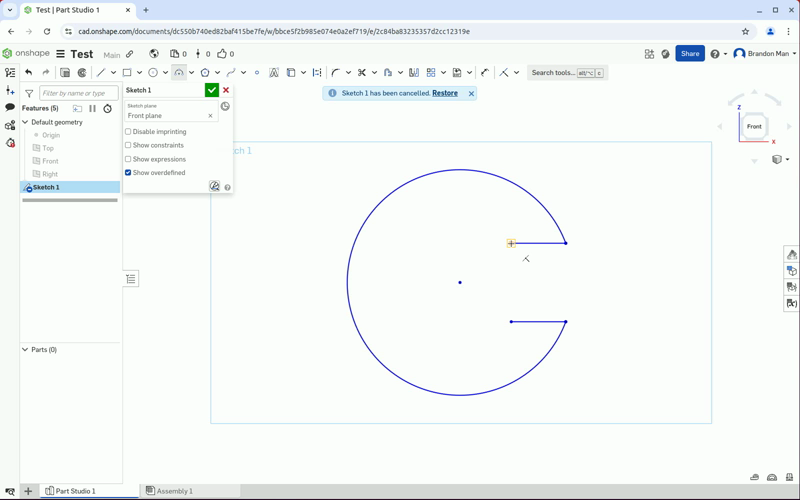
click(511, 243)
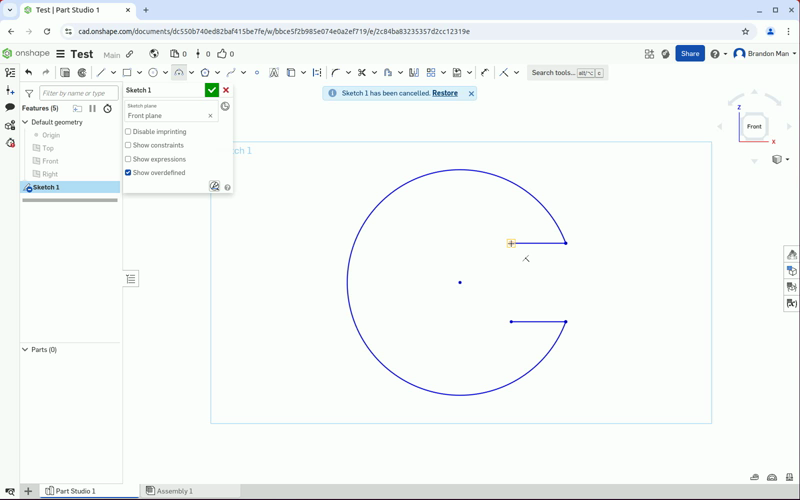
mouse_move(511, 321)
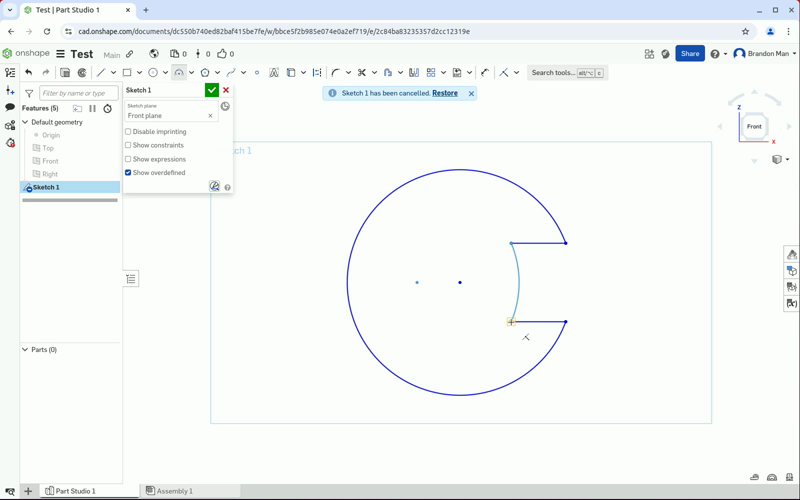
click(511, 321)
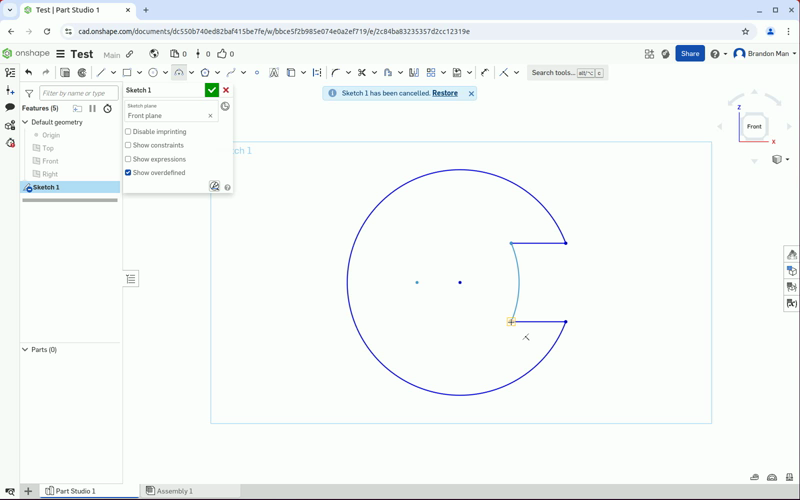
key_down(shift)
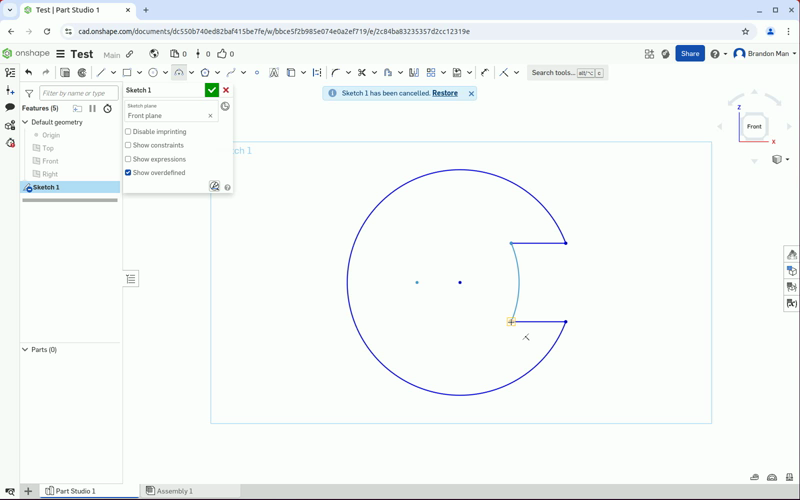
mouse_move(396, 282)
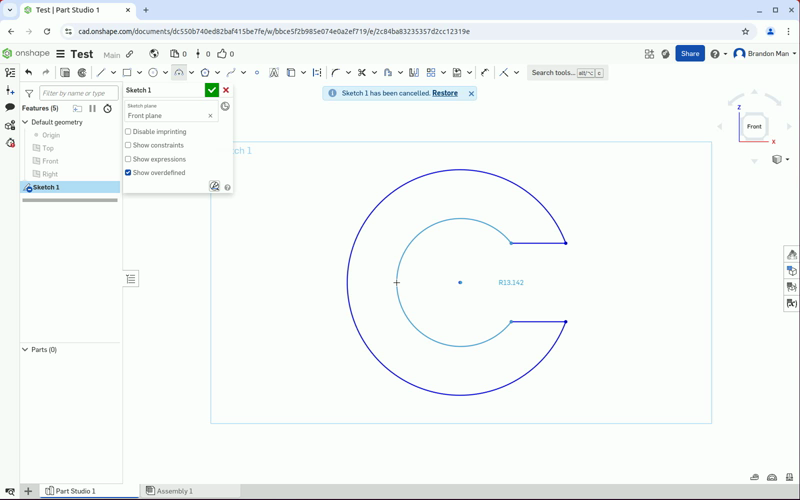
click(396, 282)
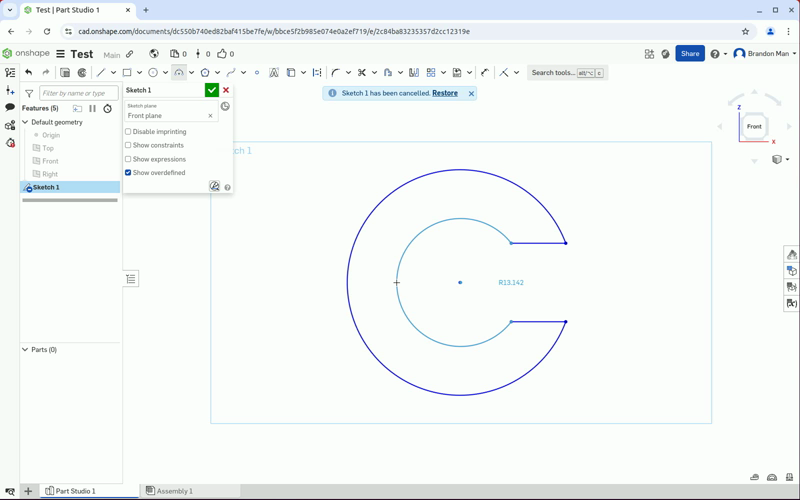
key_up(shift)
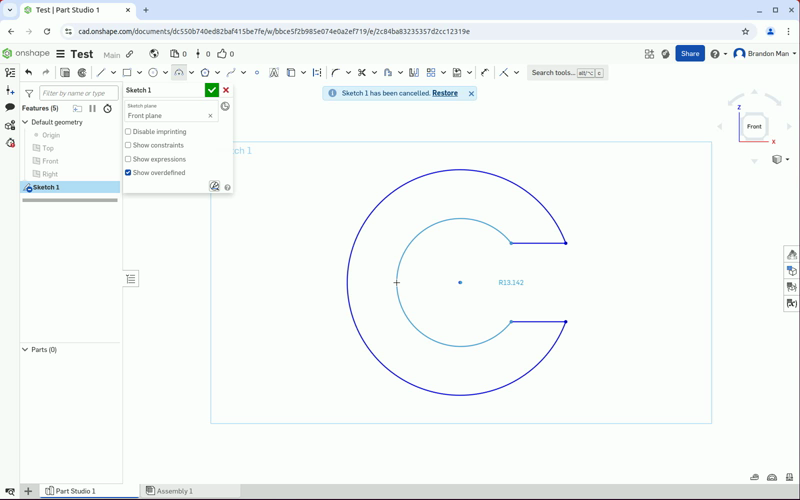
key(esc)
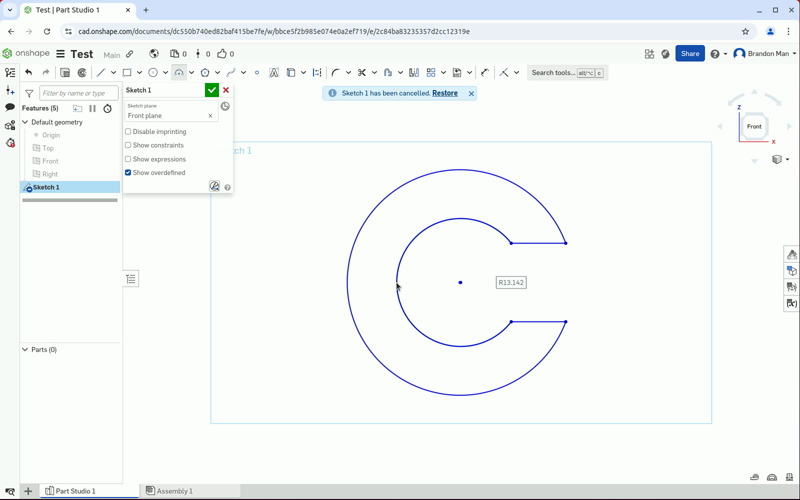
mouse_move(366, 307)
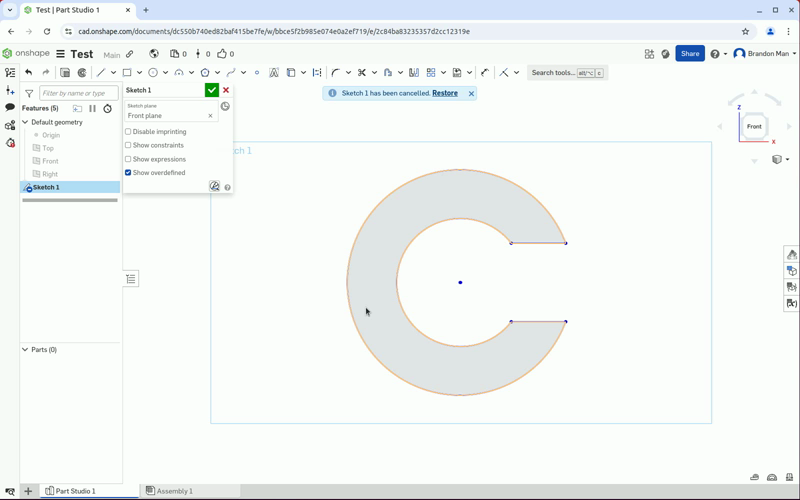
click(366, 307)
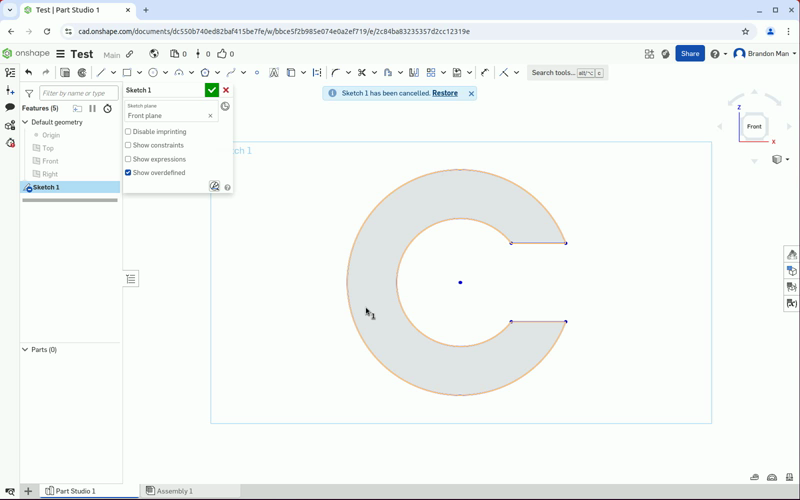
mouse_move(73, 352)
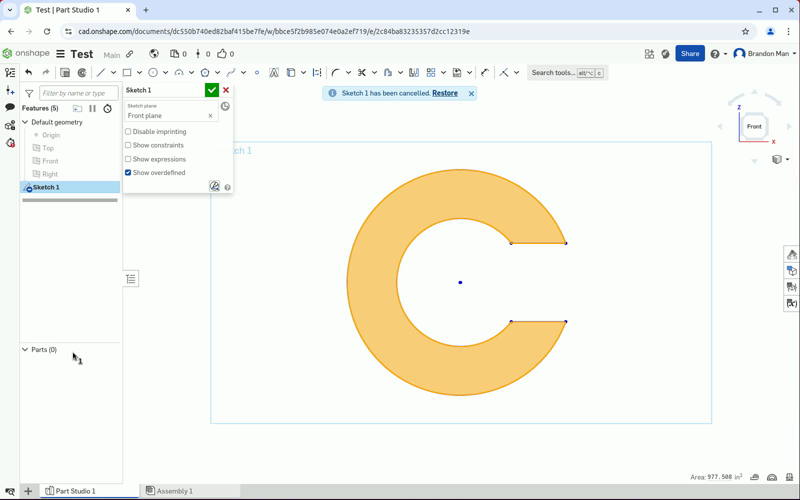
key(shift+y)
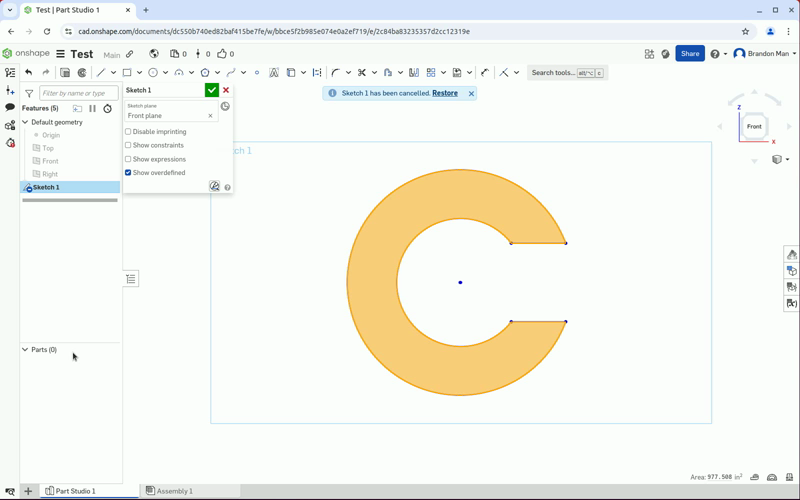
key(shift+e)
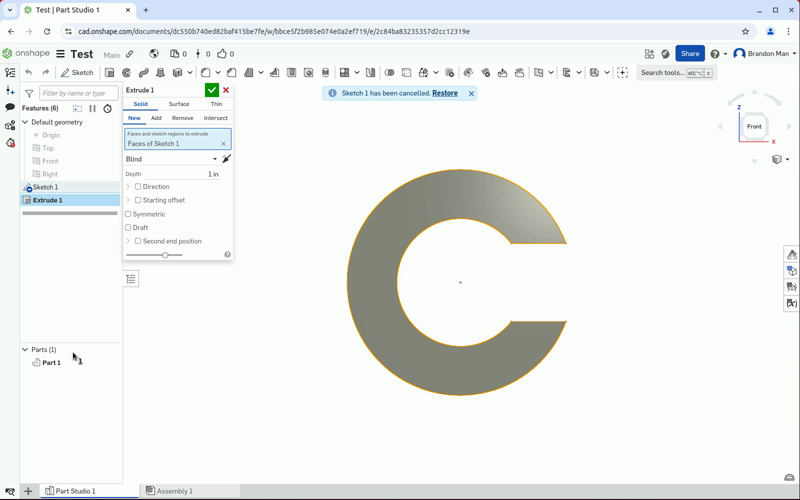
mouse_move(143, 106)
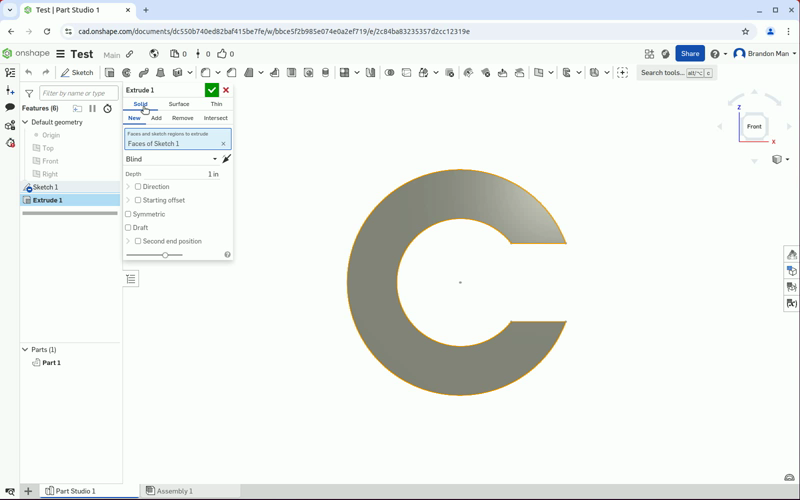
click(143, 106)
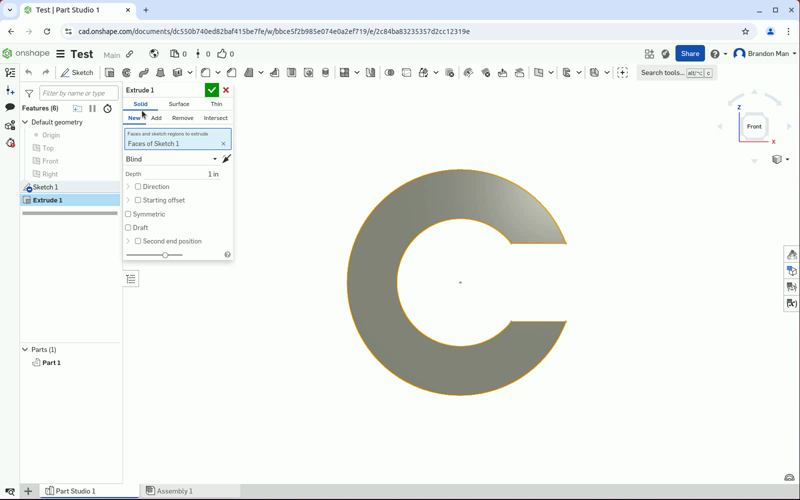
mouse_move(137, 120)
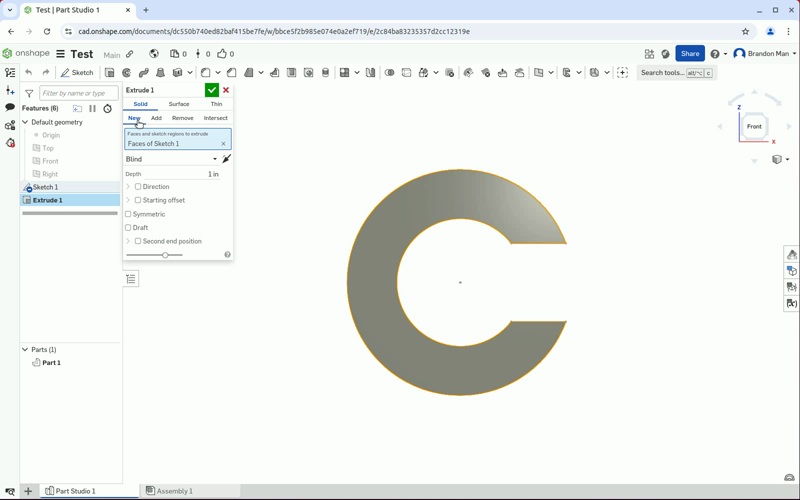
click(137, 120)
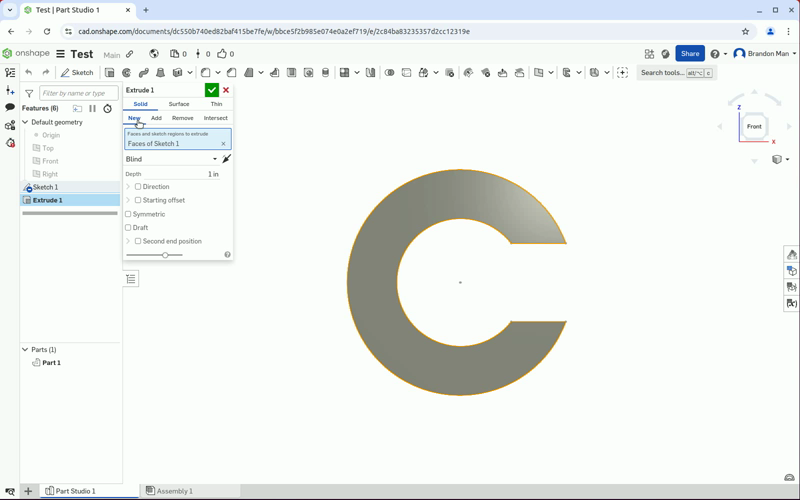
key(tab, 4)
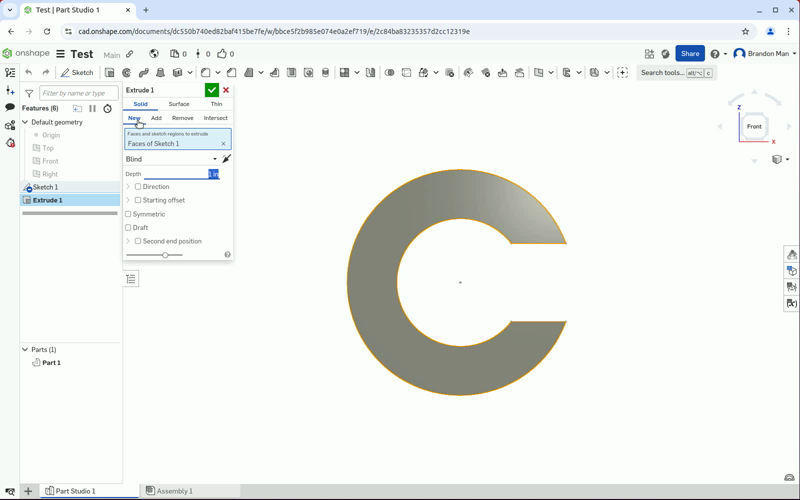
text(4.092)
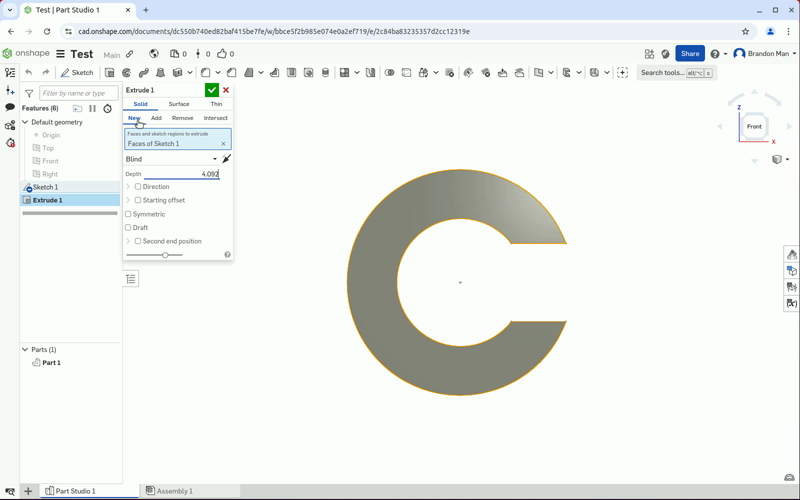
key(enter)
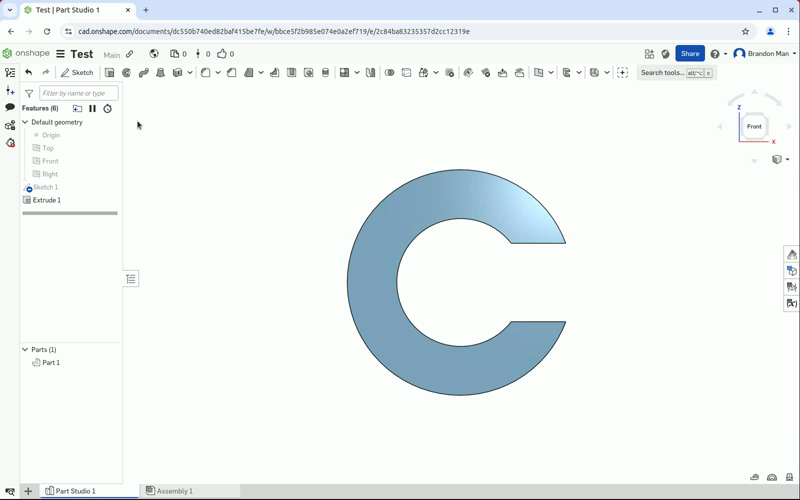
key(shift+h)
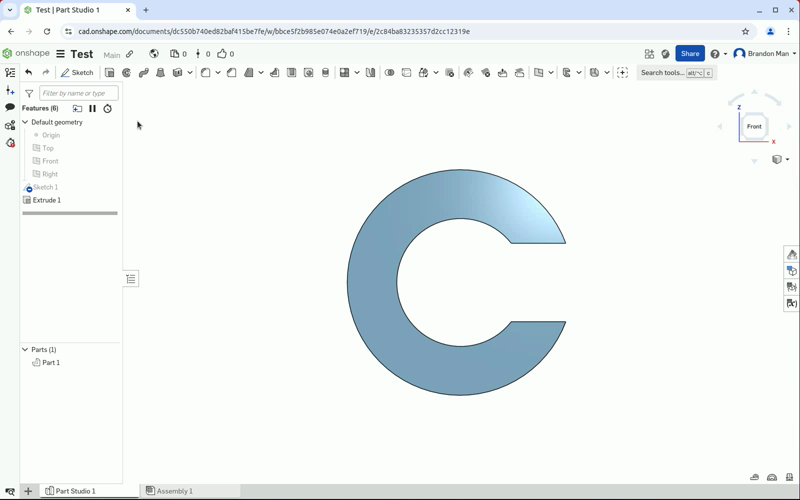
key(shift+h)
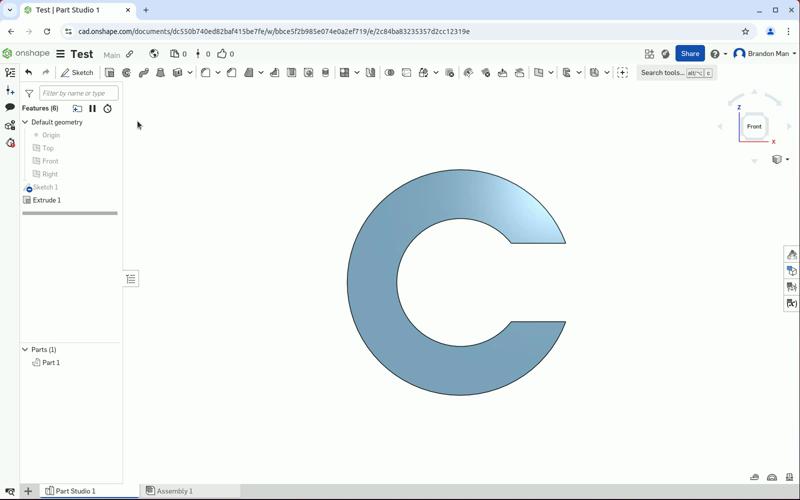
mouse_move(73, 189)
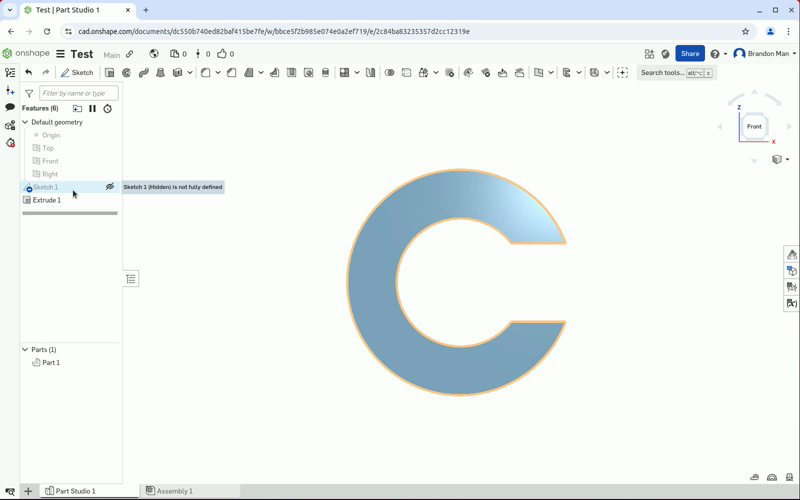
click(73, 189)
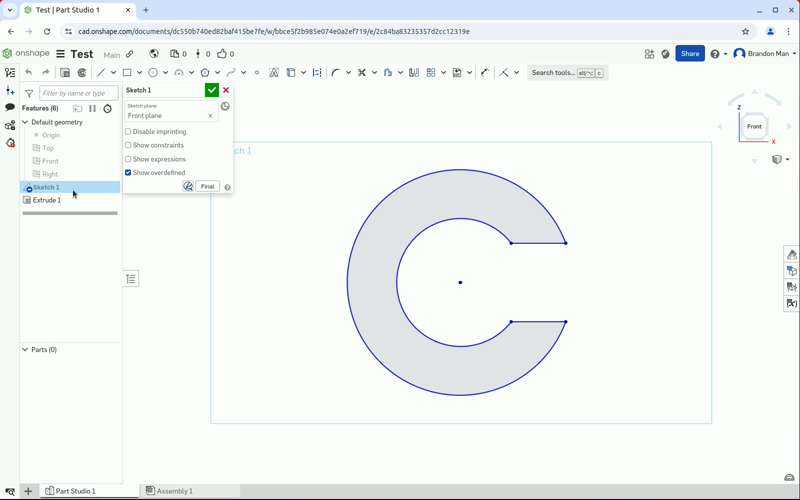
mouse_move(229, 92)
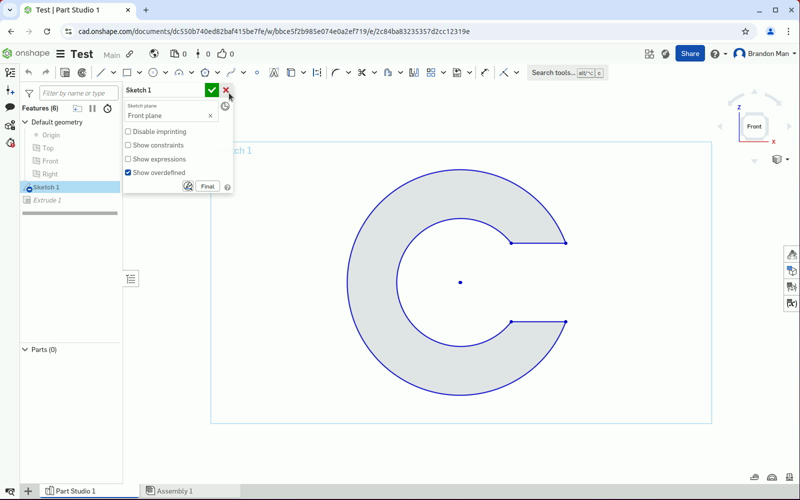
click(229, 92)
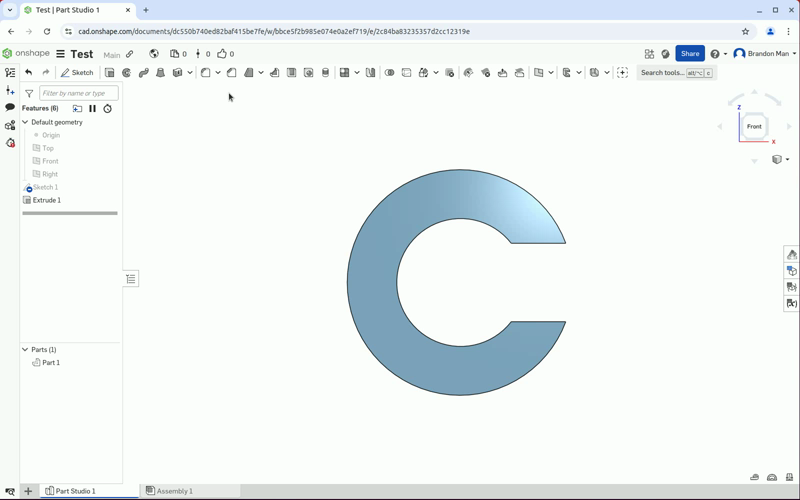
mouse_move(541, 75)
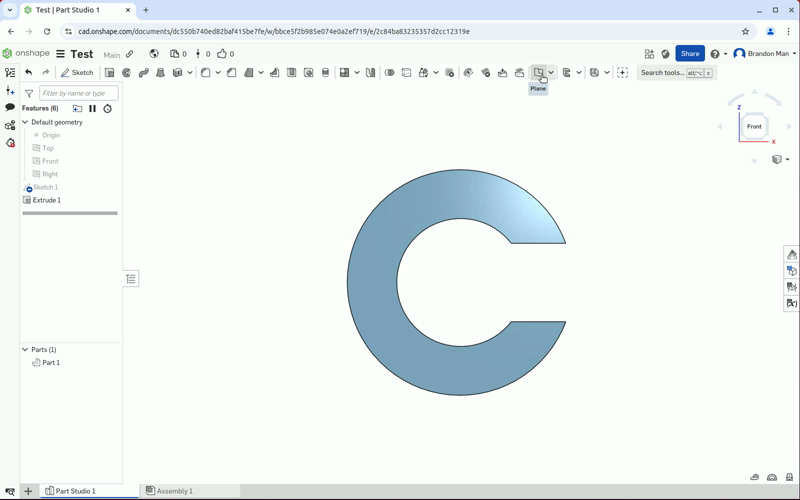
click(541, 75)
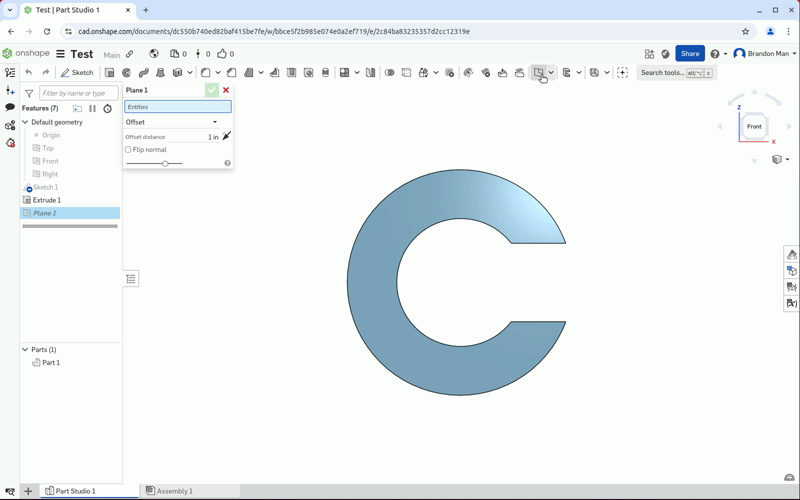
mouse_move(73, 163)
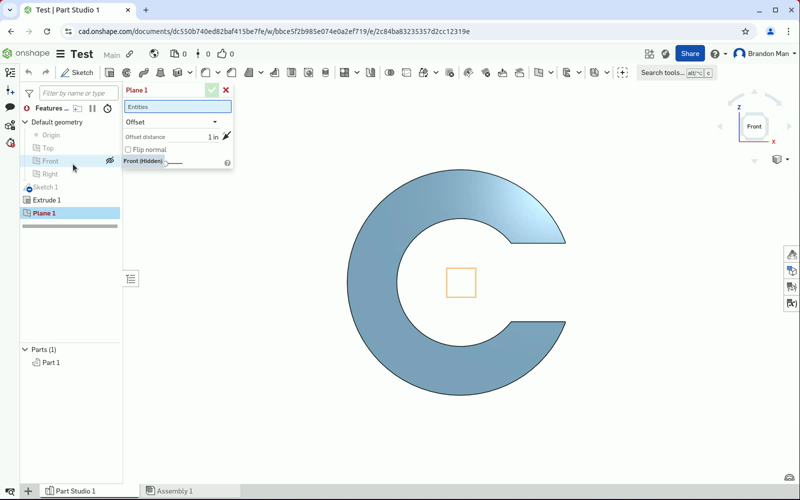
click(73, 163)
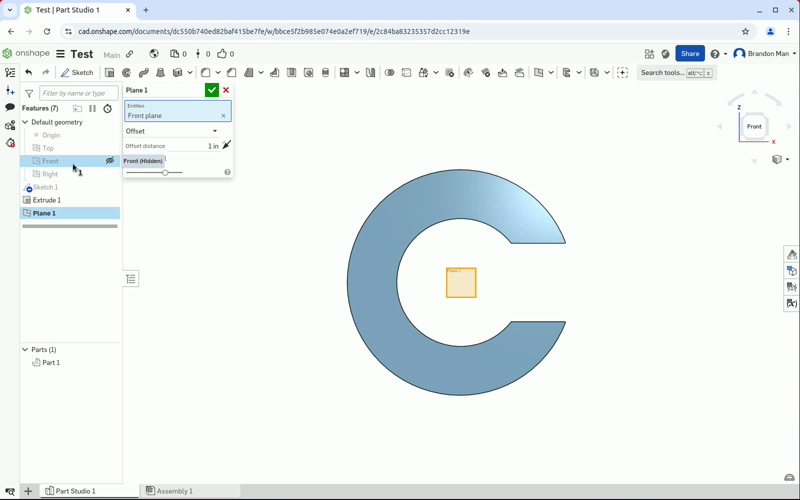
key(tab, 2)
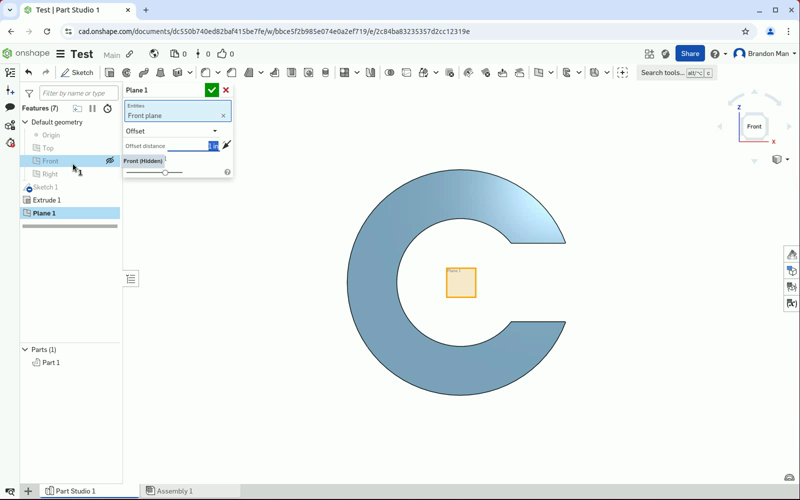
text(4.098)
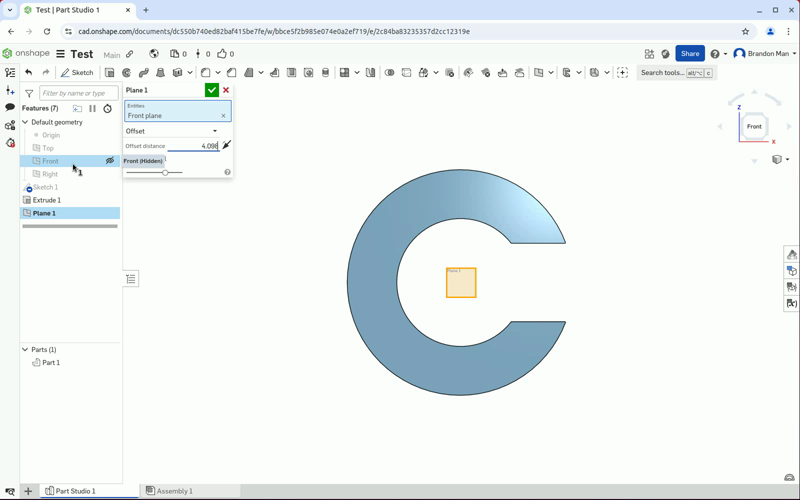
key(enter, 2)
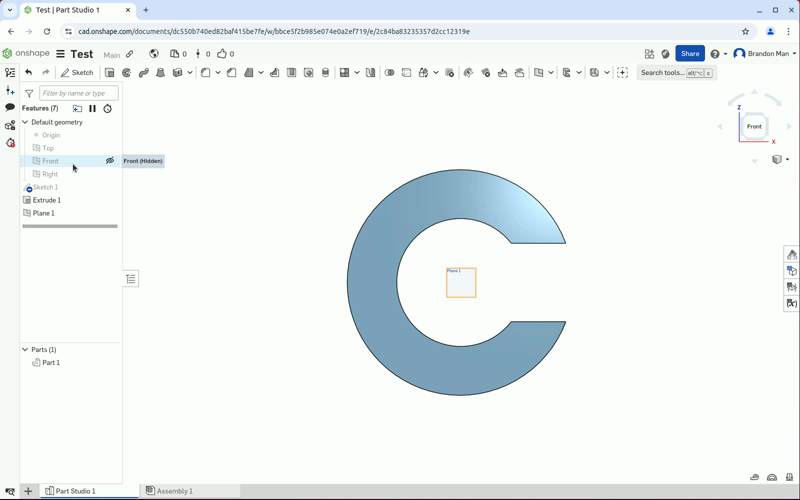
key(shift+s)
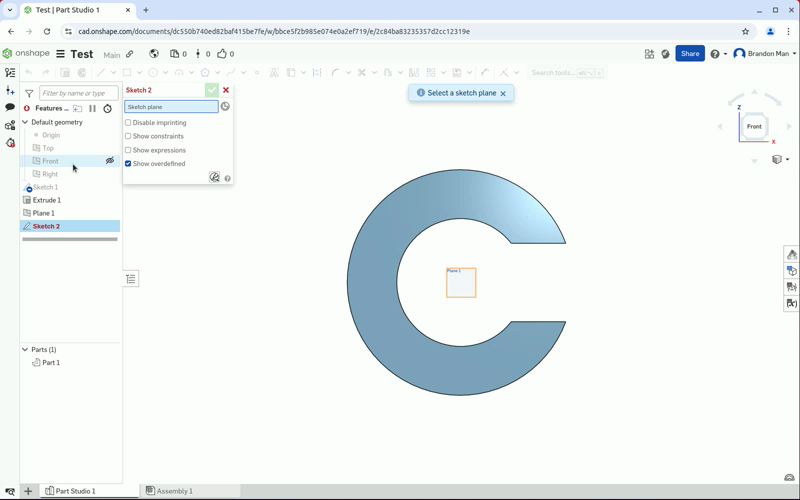
mouse_move(73, 215)
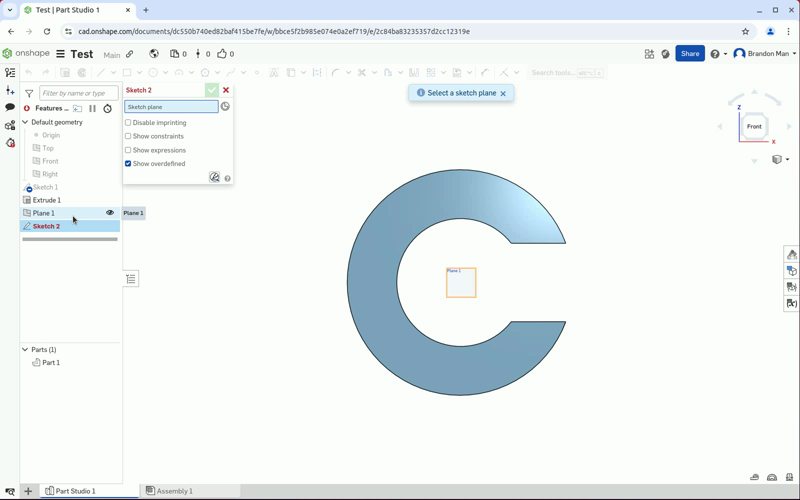
click(73, 215)
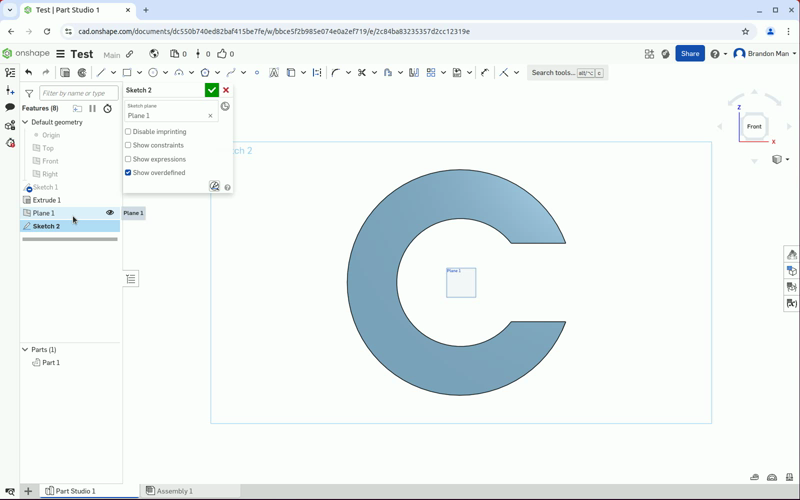
mouse_move(73, 352)
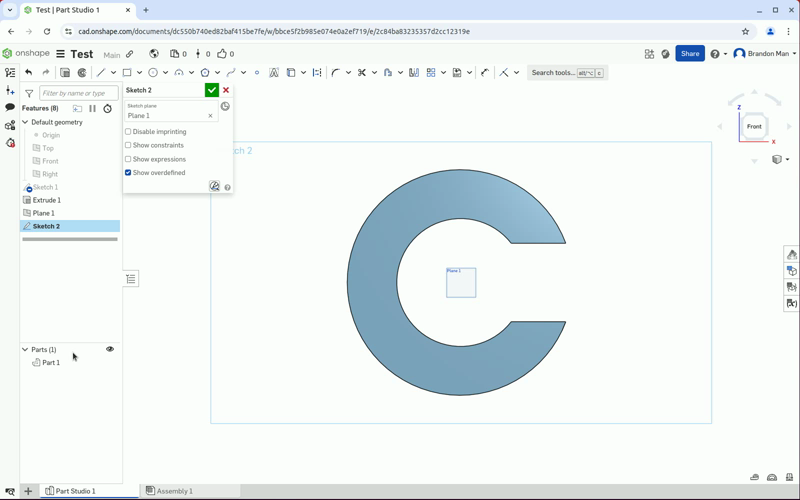
key(y)
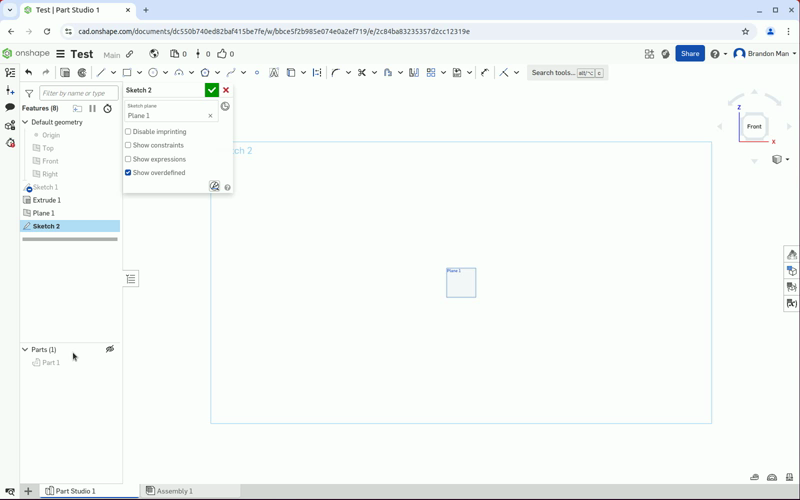
key(l)
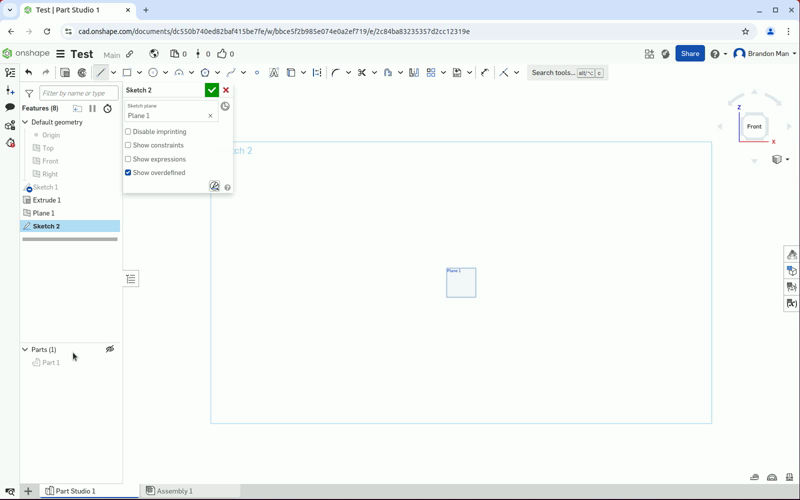
key_down(shift)
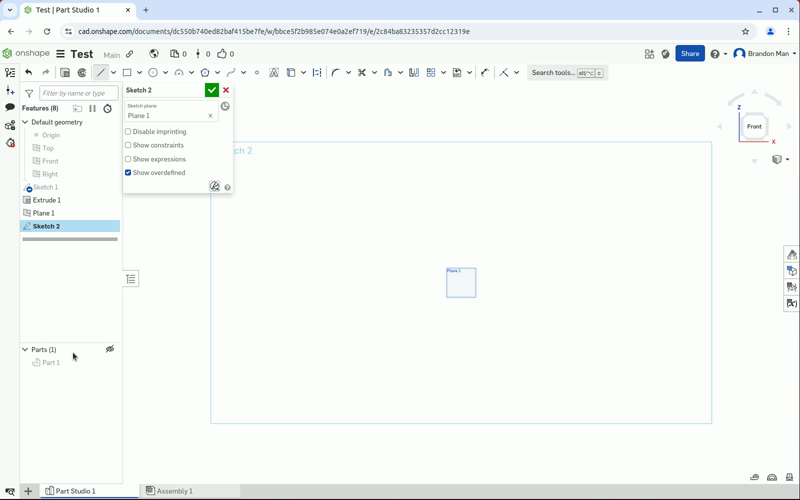
mouse_move(411, 216)
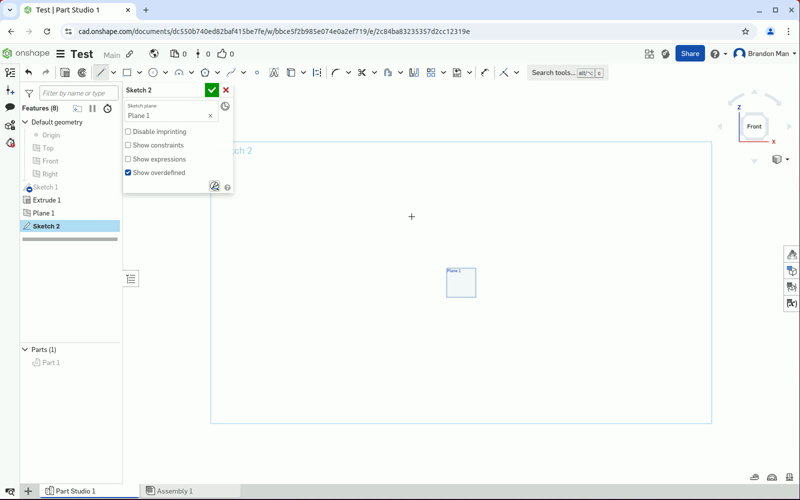
click(411, 216)
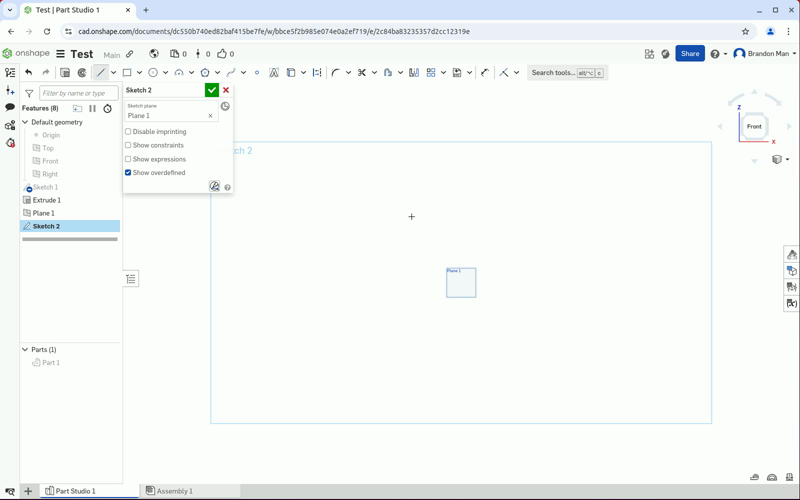
key_up(shift)
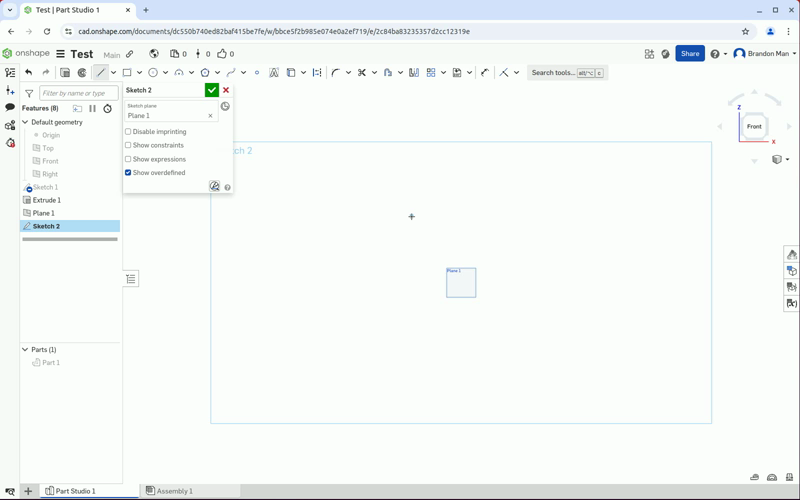
key_down(shift)
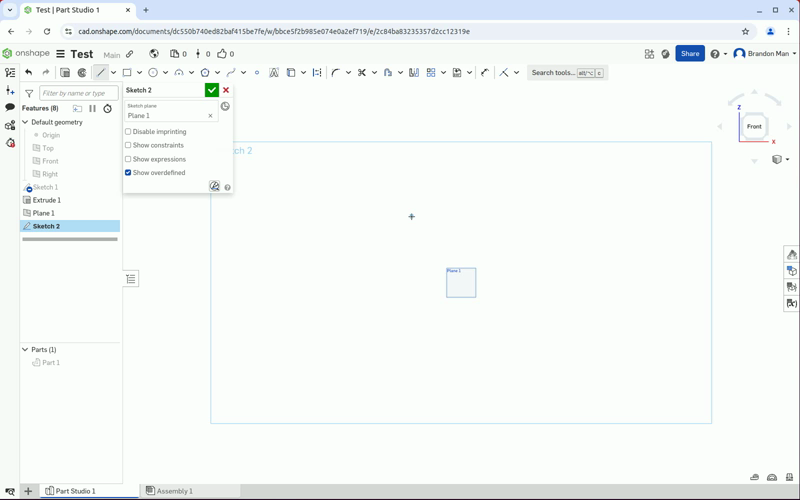
mouse_move(522, 216)
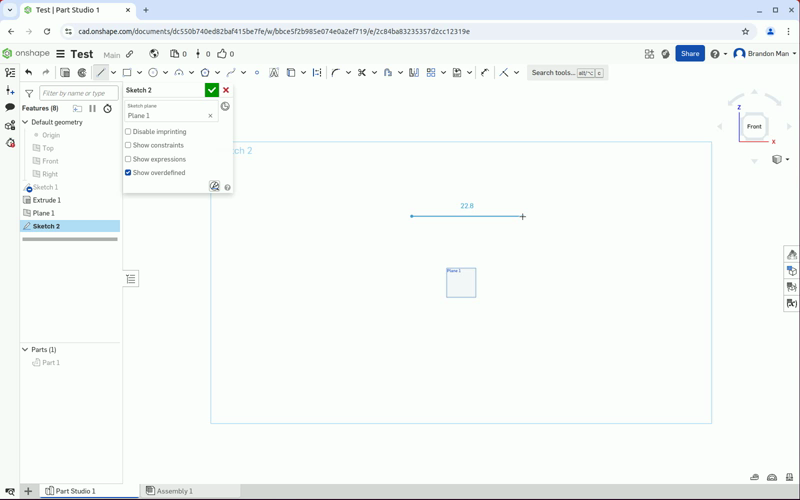
click(522, 216)
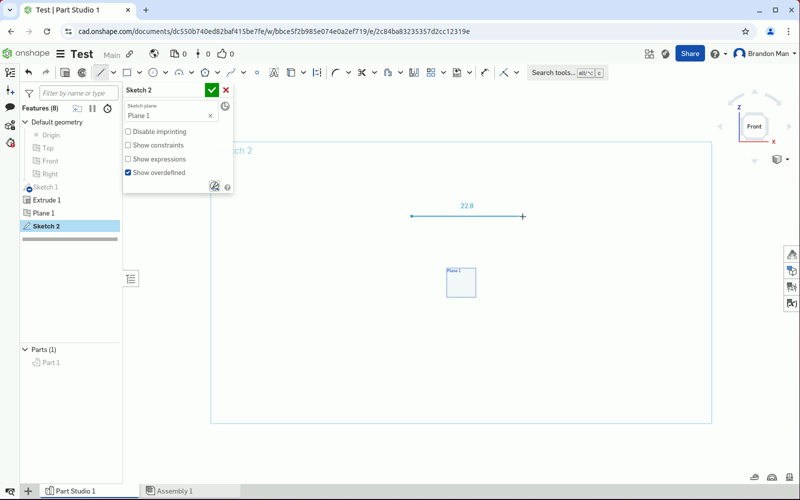
key_up(shift)
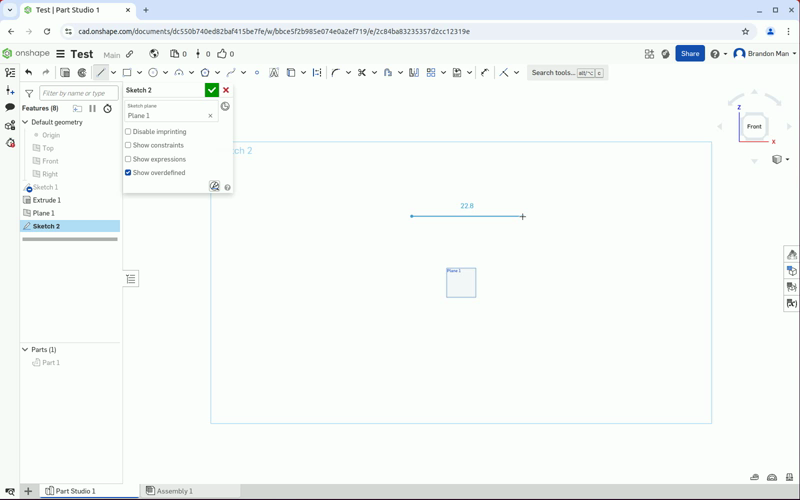
key_down(shift)
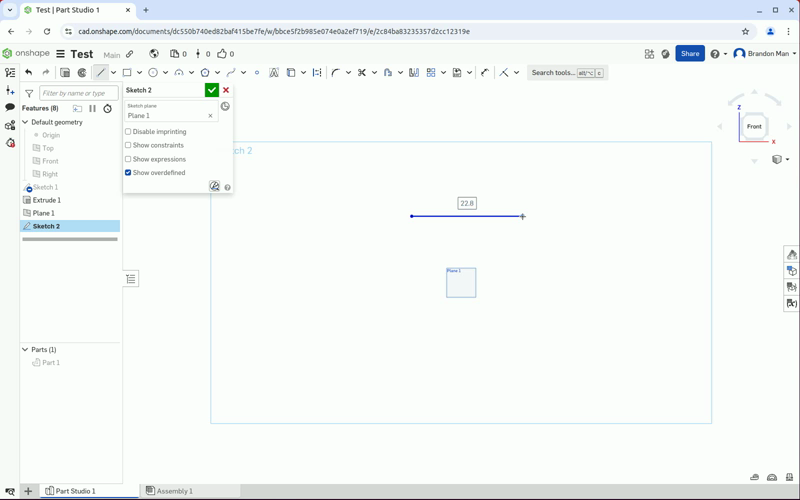
mouse_move(552, 216)
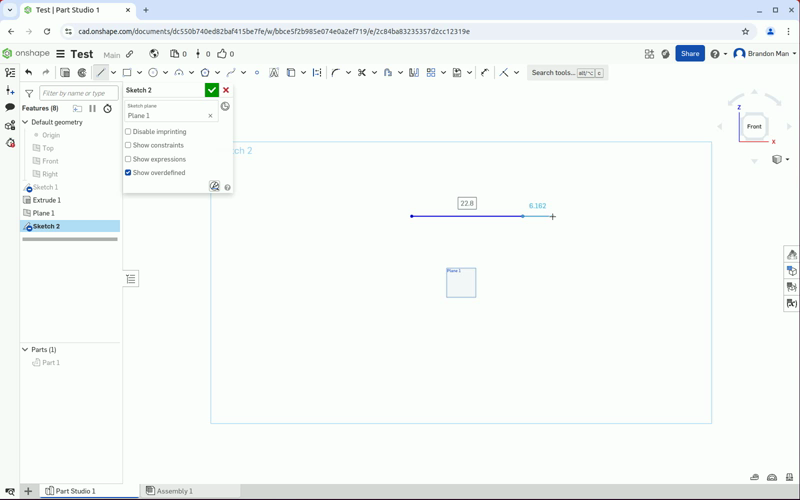
mouse_move(522, 196)
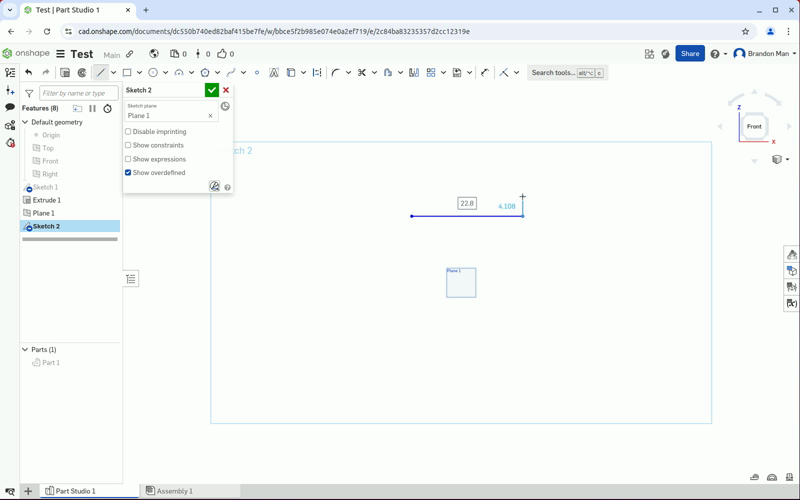
click(522, 196)
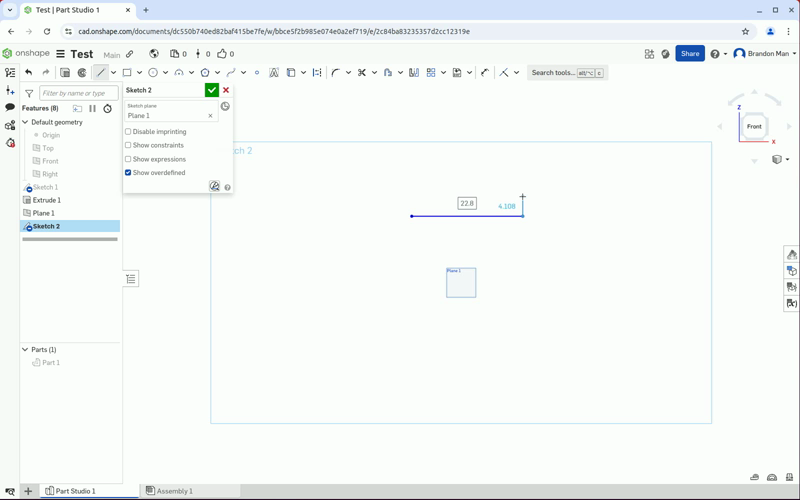
key_up(shift)
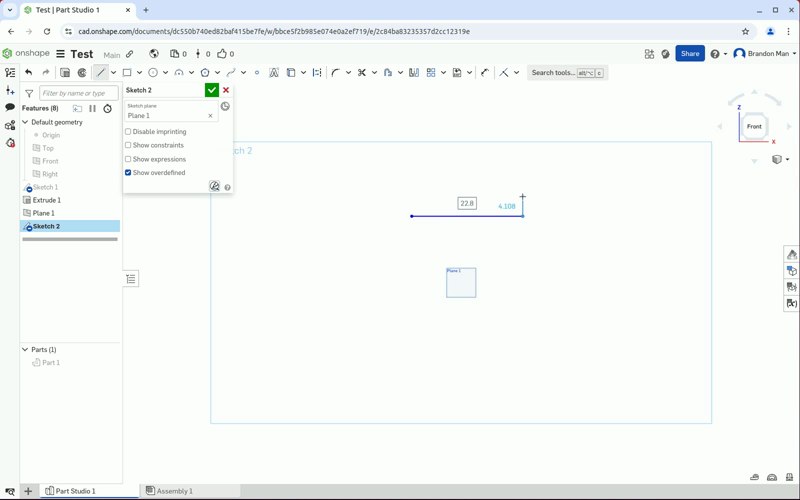
key_down(shift)
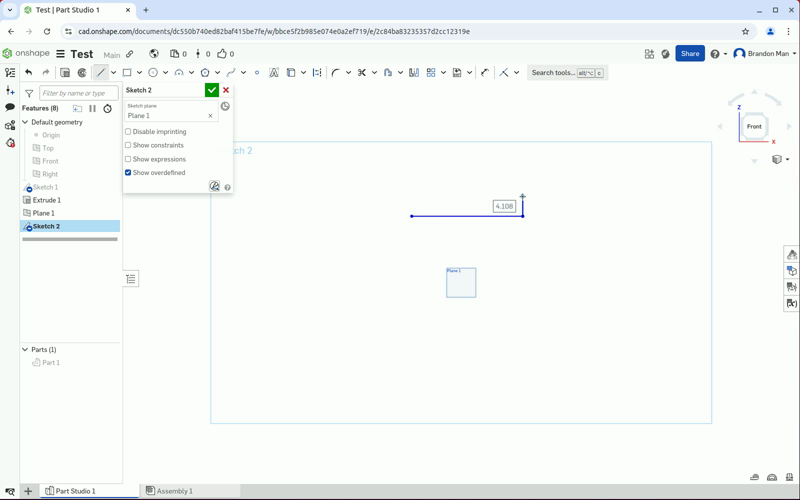
mouse_move(411, 196)
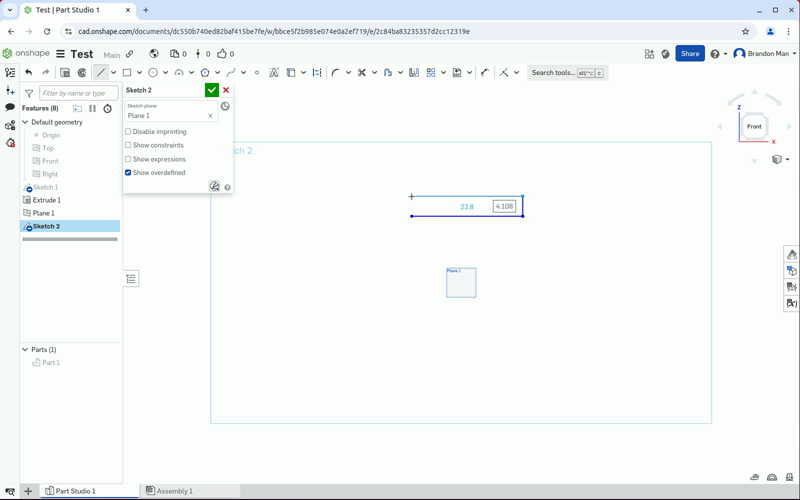
click(411, 196)
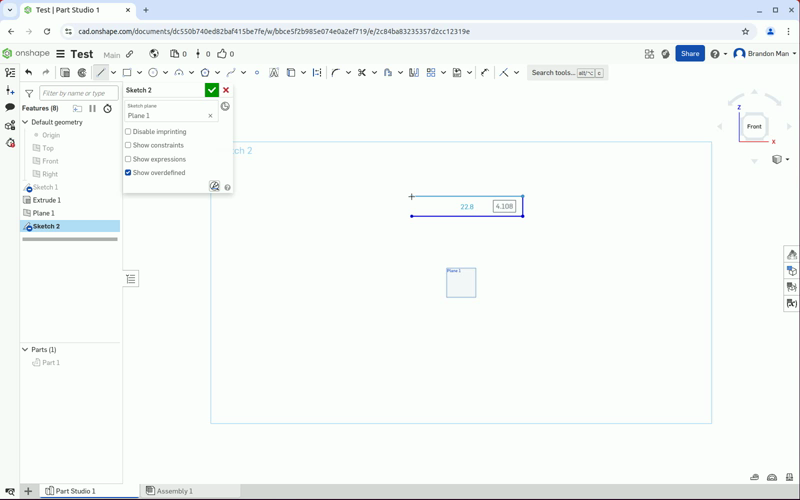
key_up(shift)
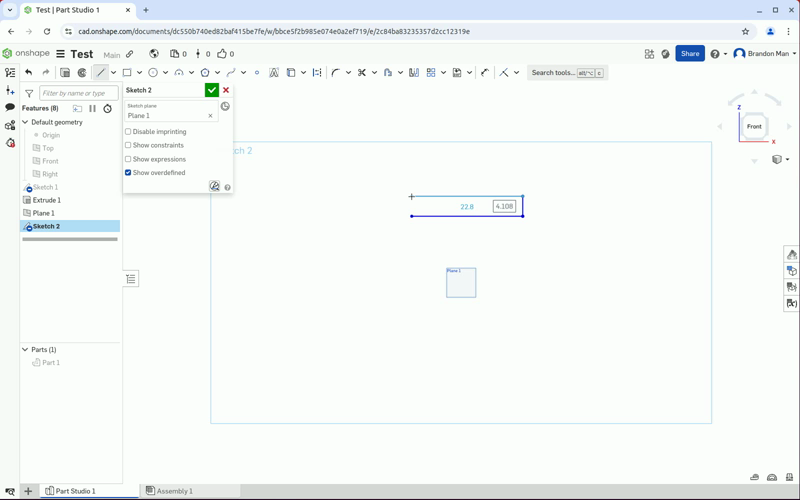
mouse_move(441, 196)
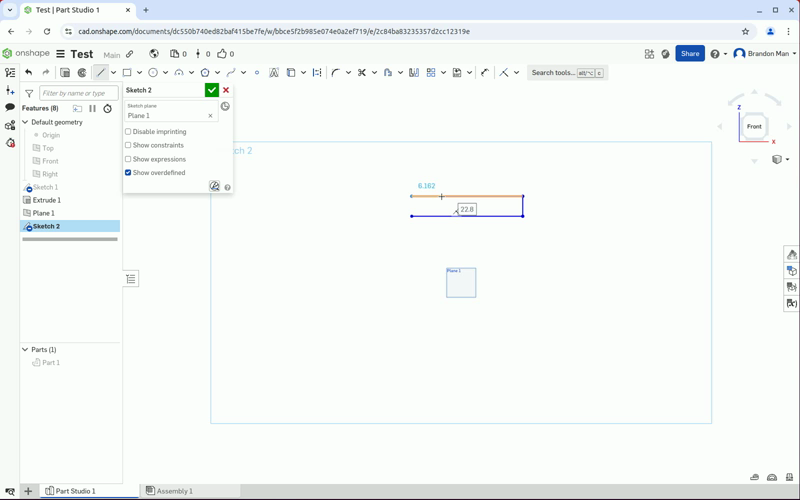
key_down(shift)
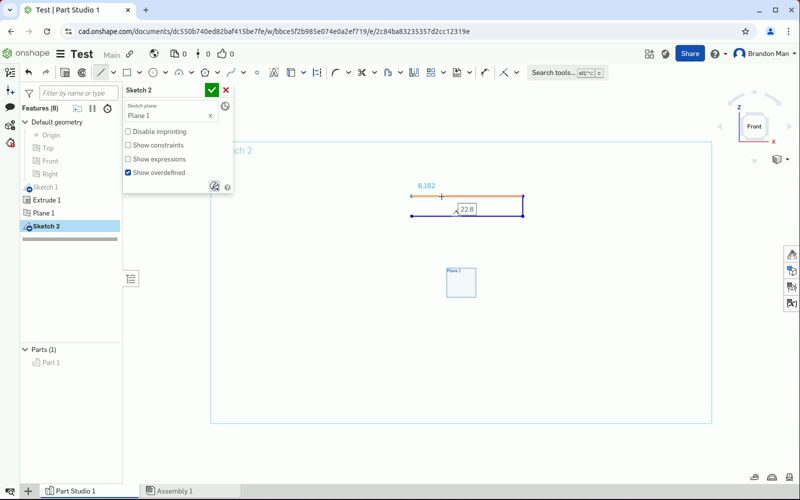
mouse_move(411, 216)
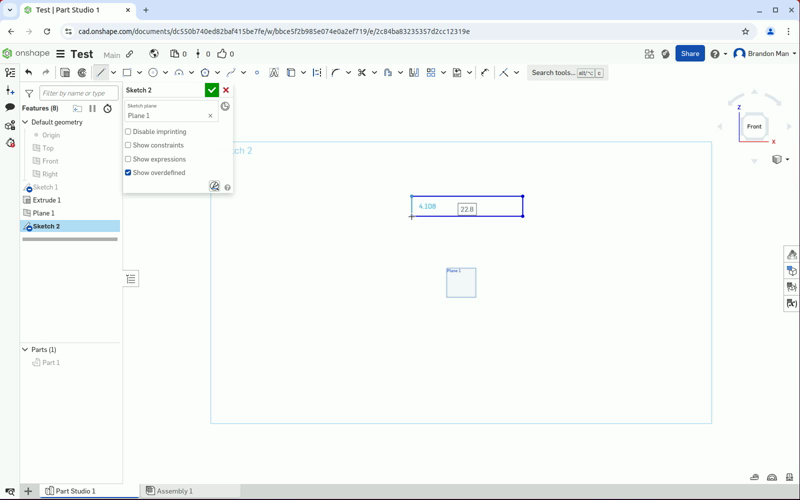
key_up(shift)
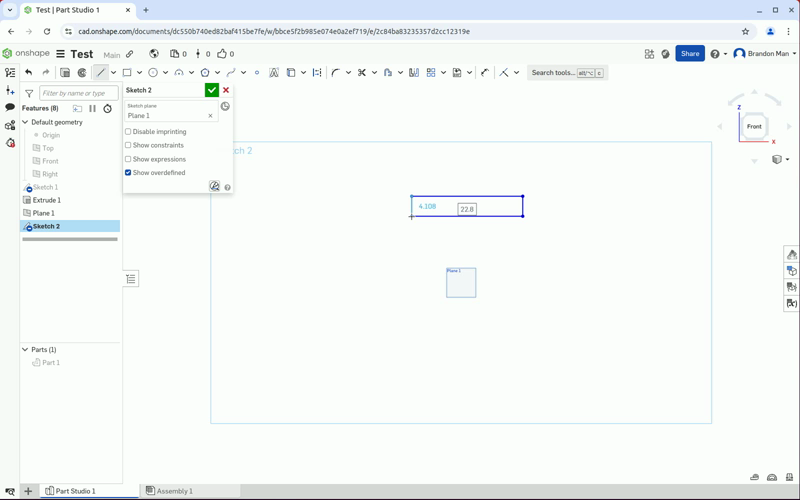
click(411, 216)
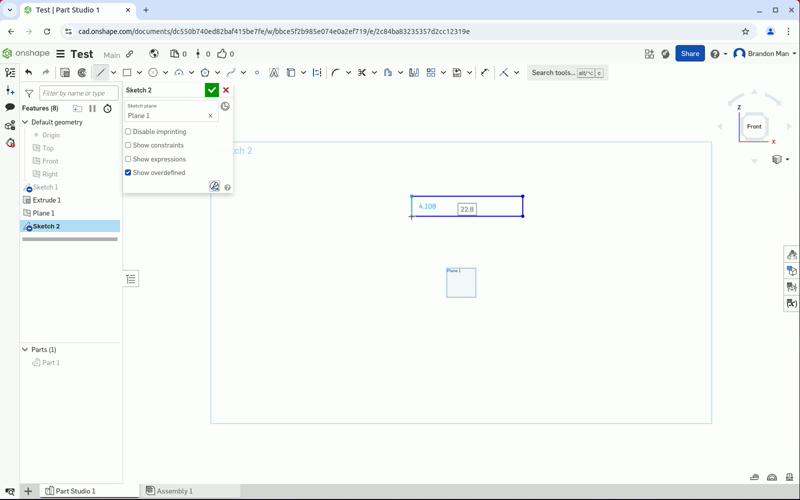
key(esc)
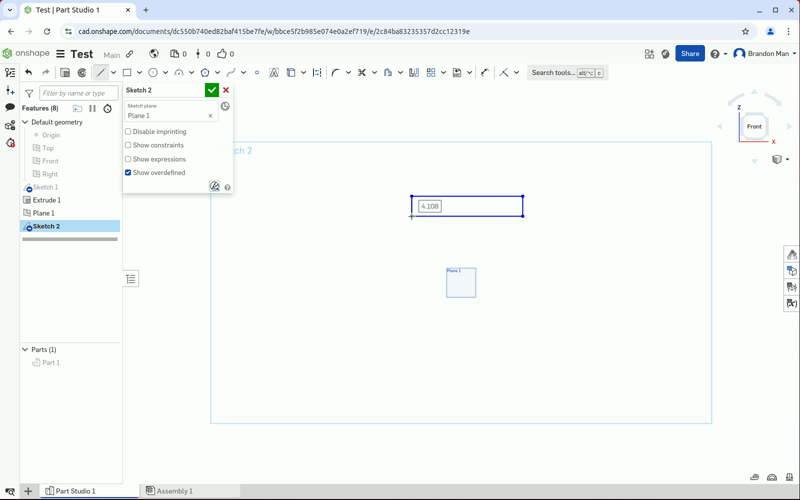
mouse_move(433, 209)
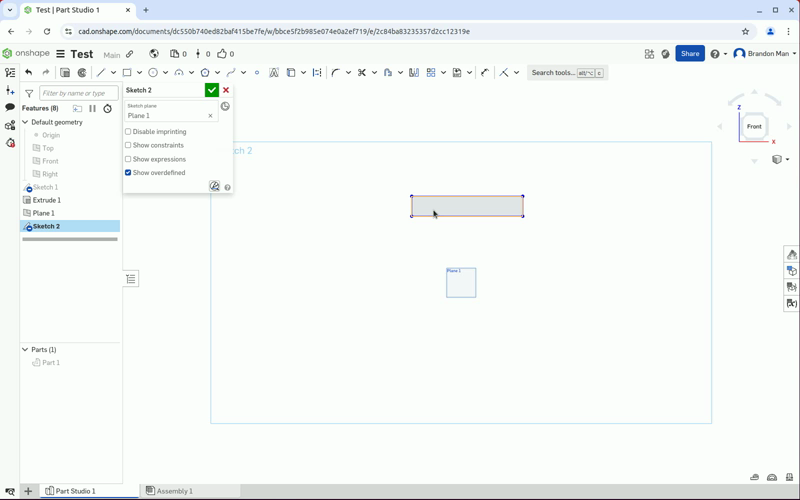
click(433, 209)
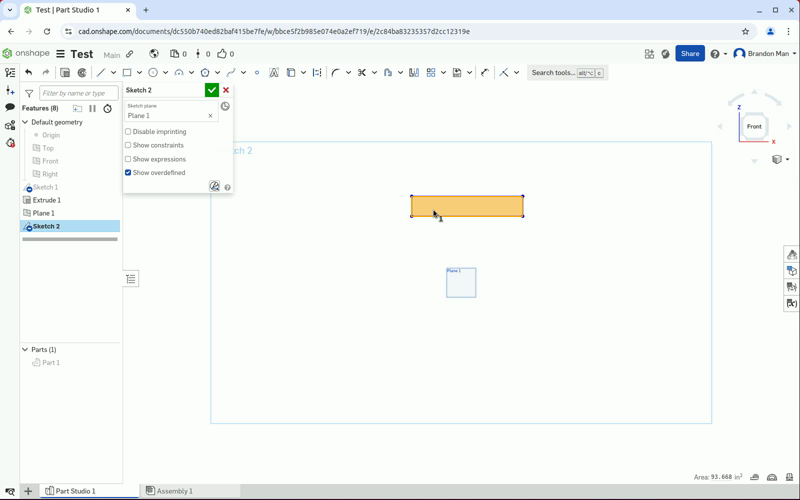
mouse_move(73, 352)
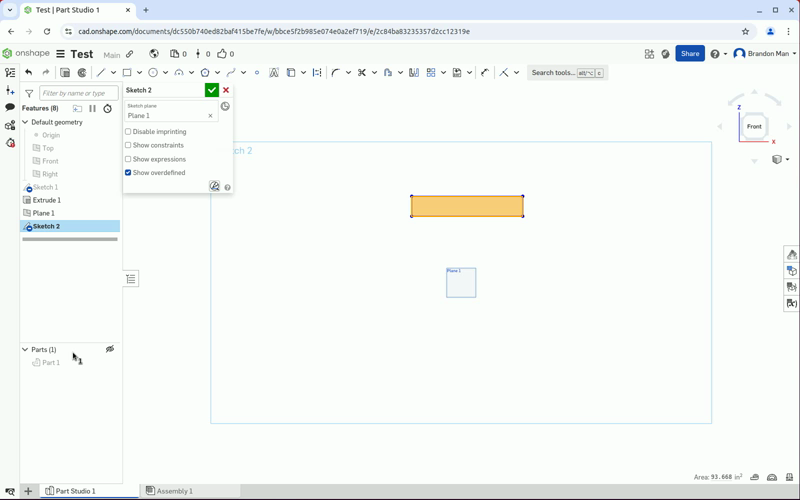
key(shift+y)
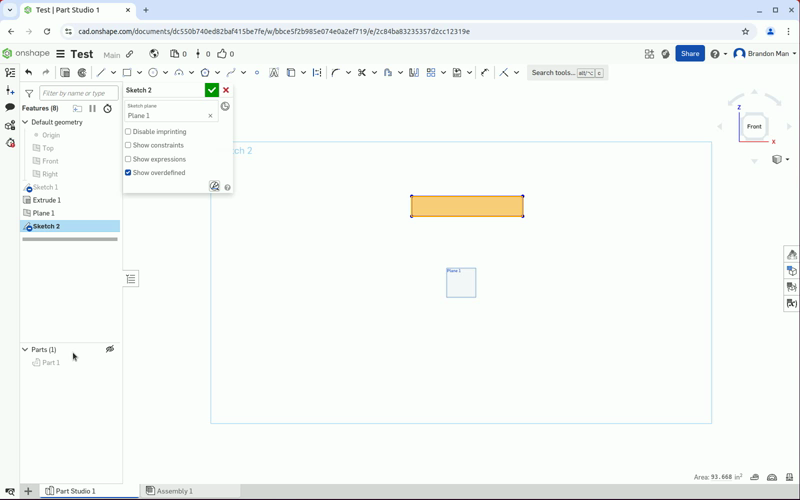
key(shift+e)
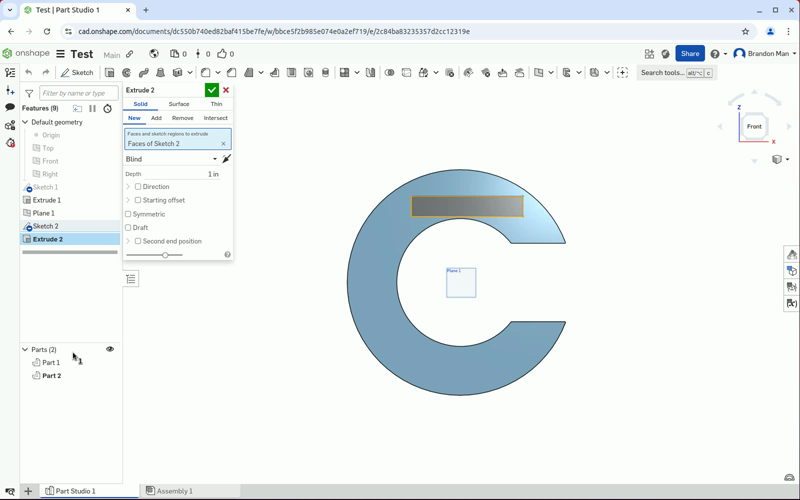
mouse_move(143, 106)
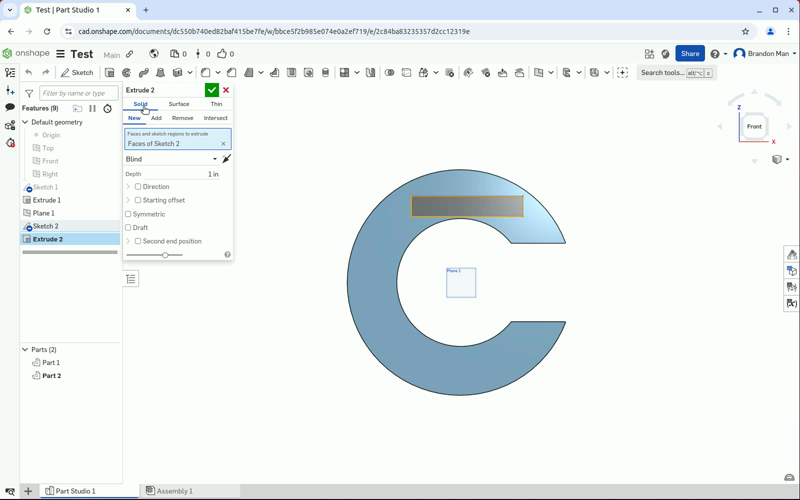
click(143, 106)
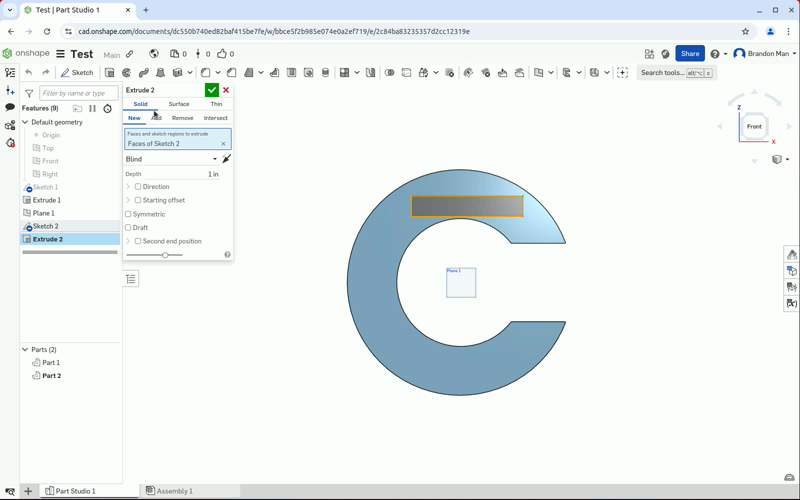
mouse_move(186, 120)
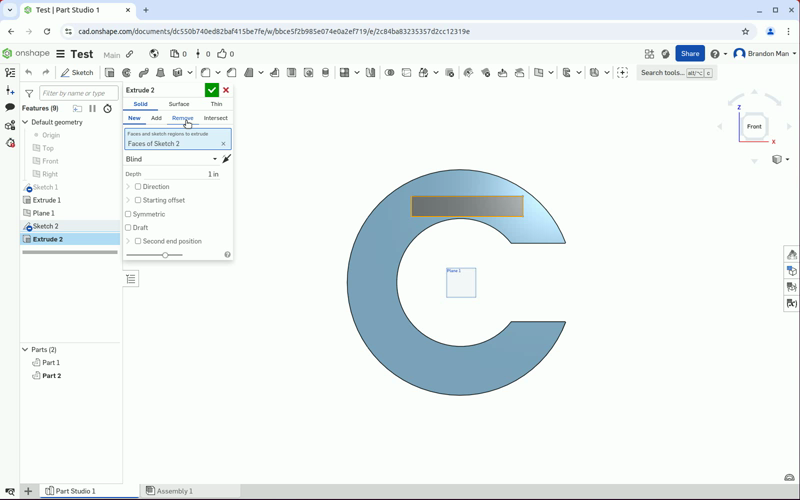
click(186, 120)
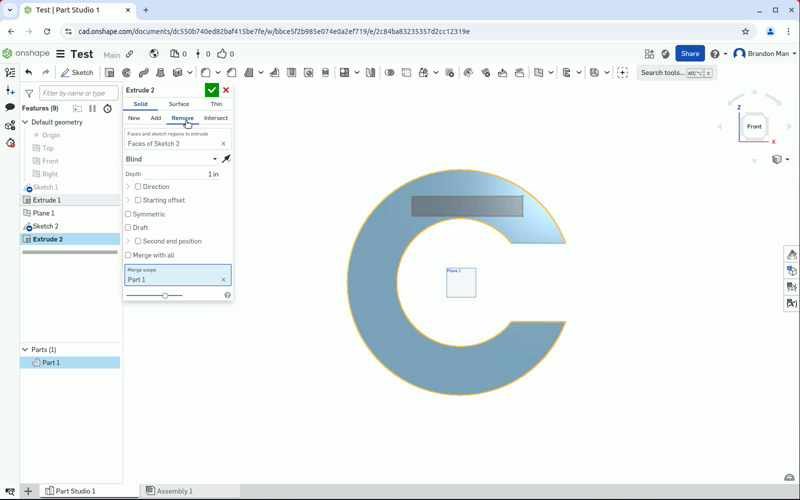
key(tab, 4)
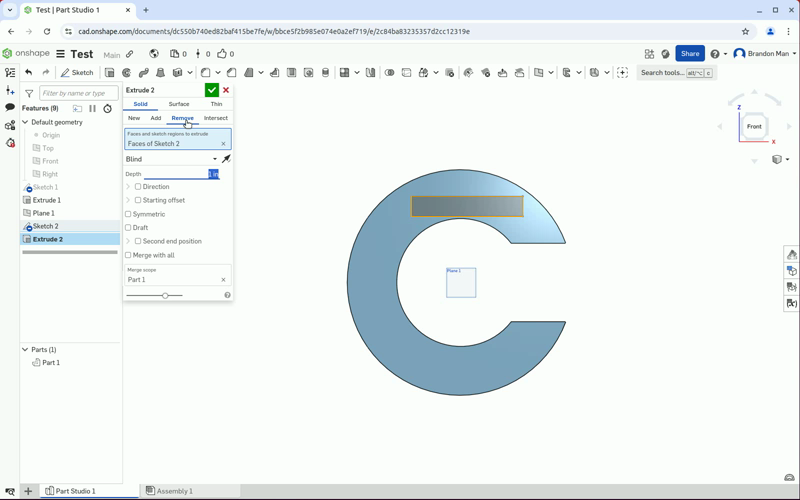
text(0.722)
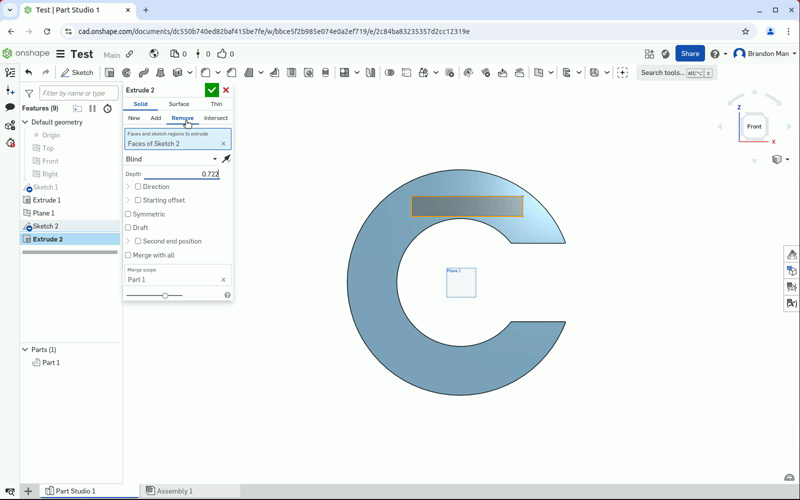
key(tab, 6)
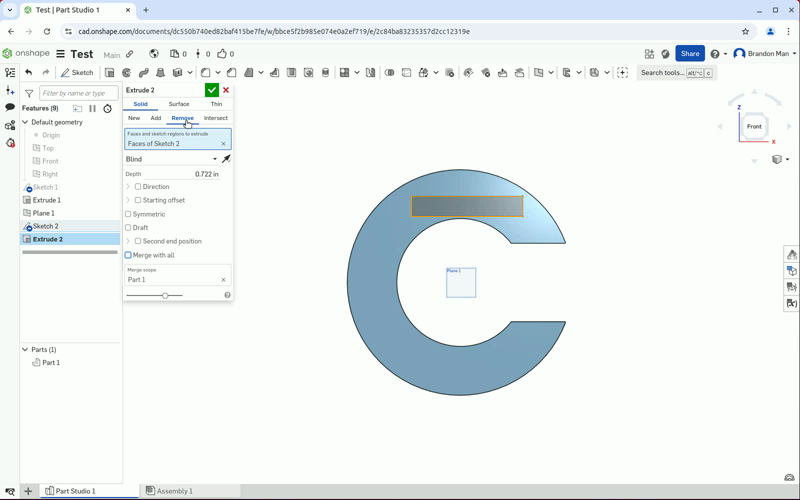
key(space)
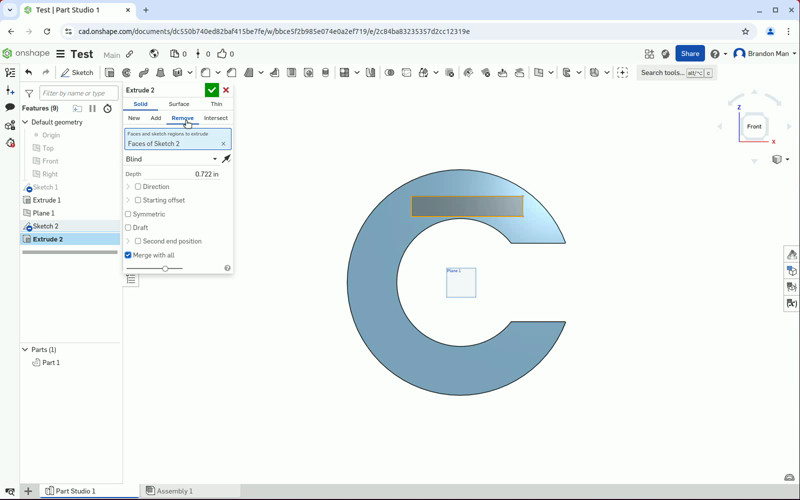
key(enter)
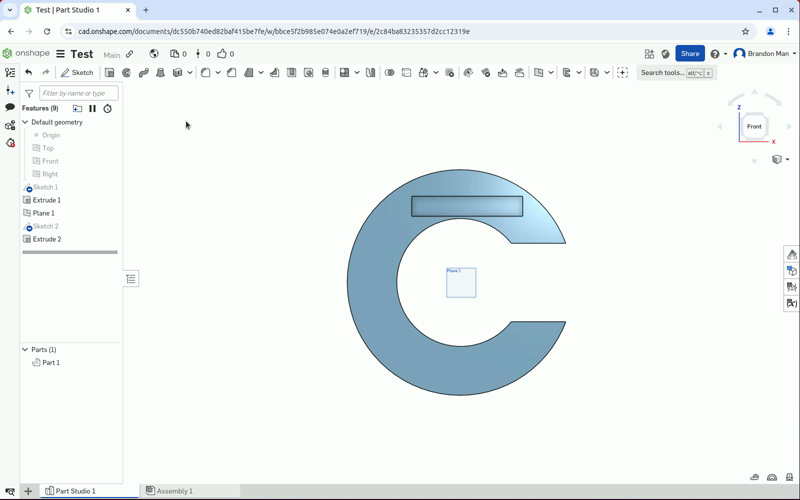
key(shift+h)
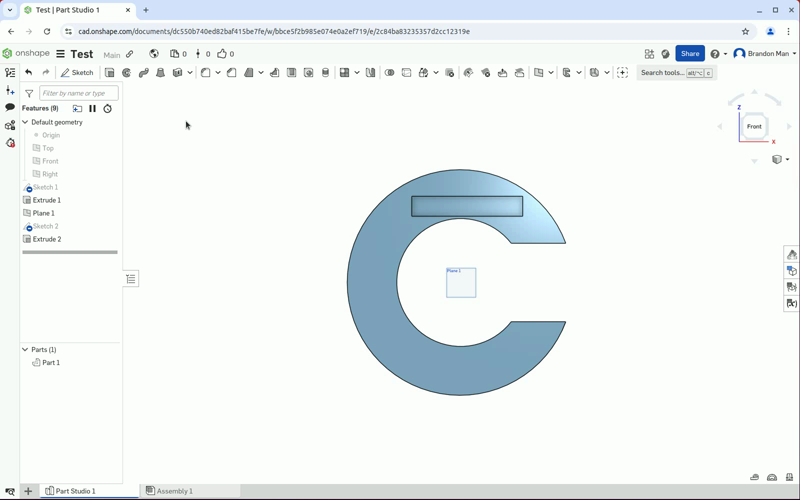
key(shift+h)
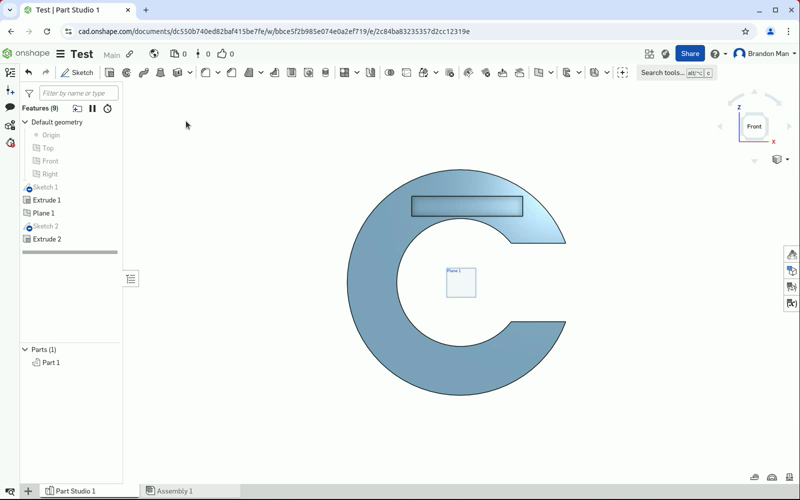
mouse_move(73, 189)
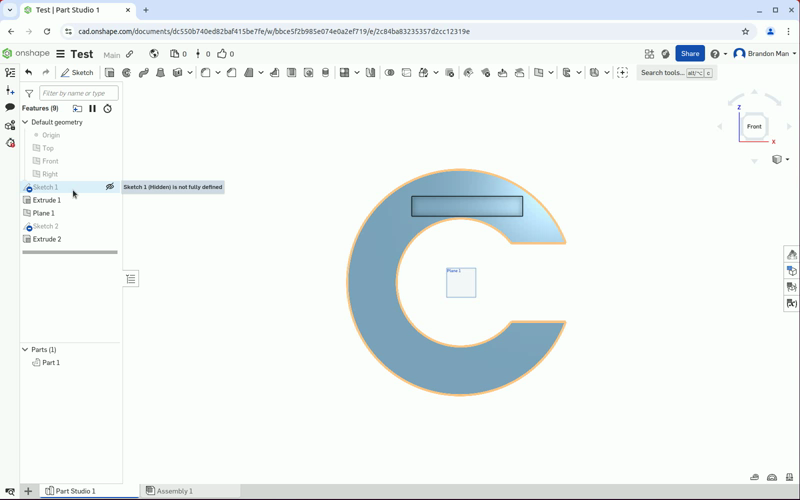
click(73, 189)
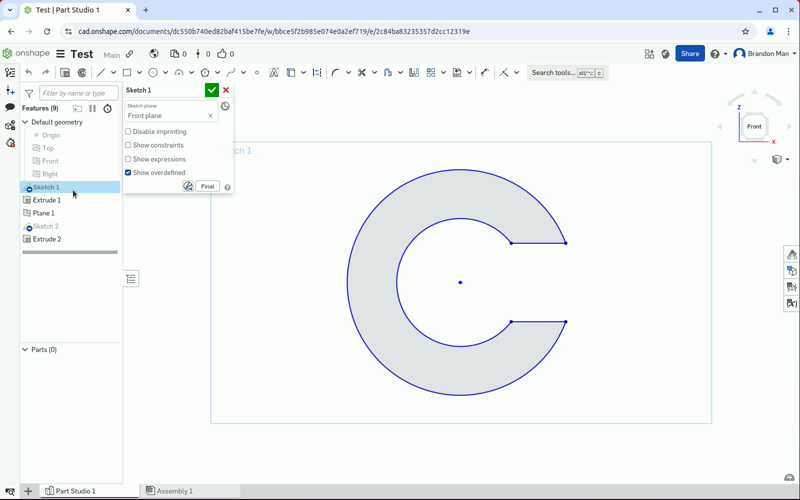
mouse_move(229, 92)
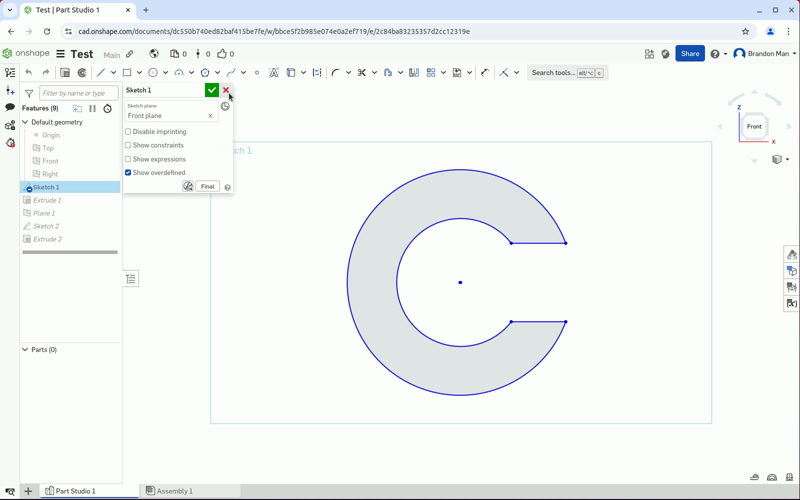
click(229, 92)
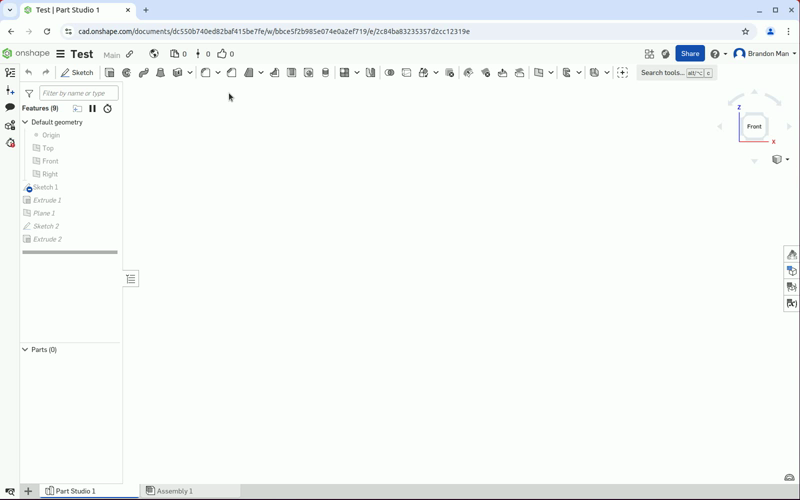
key(shift+s)
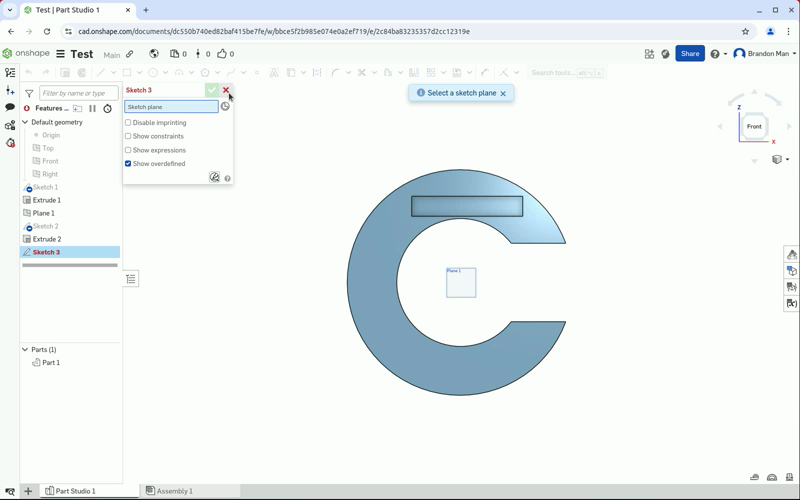
mouse_move(73, 215)
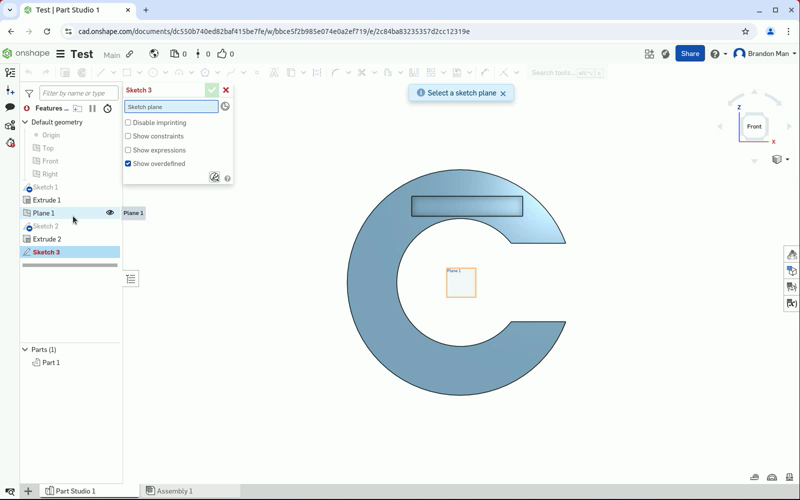
click(73, 215)
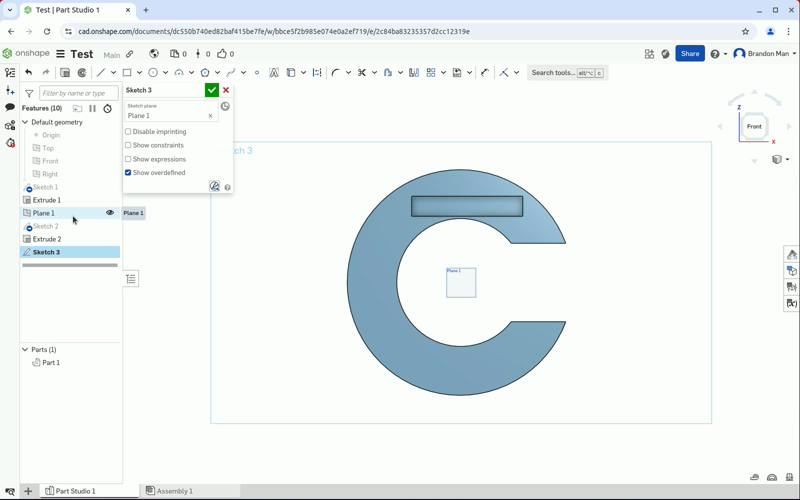
mouse_move(73, 352)
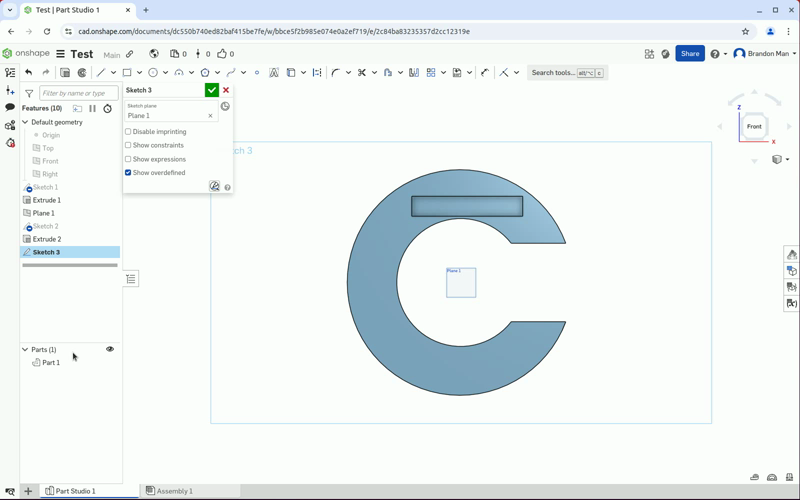
key(y)
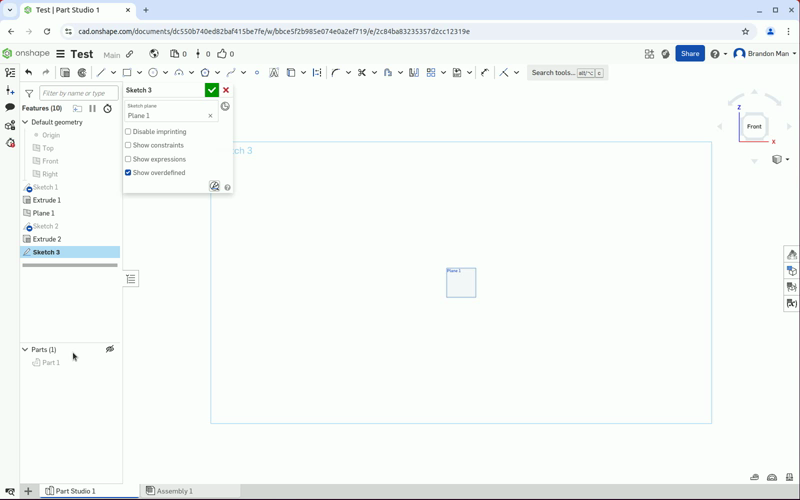
key(l)
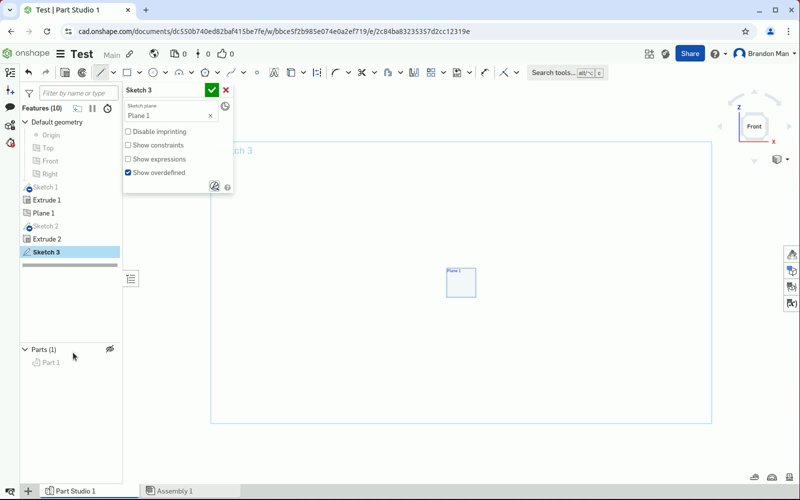
key_down(shift)
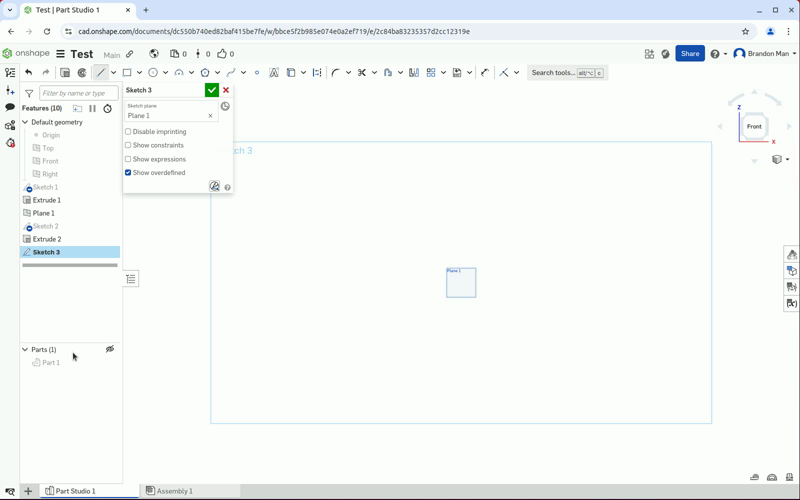
mouse_move(411, 368)
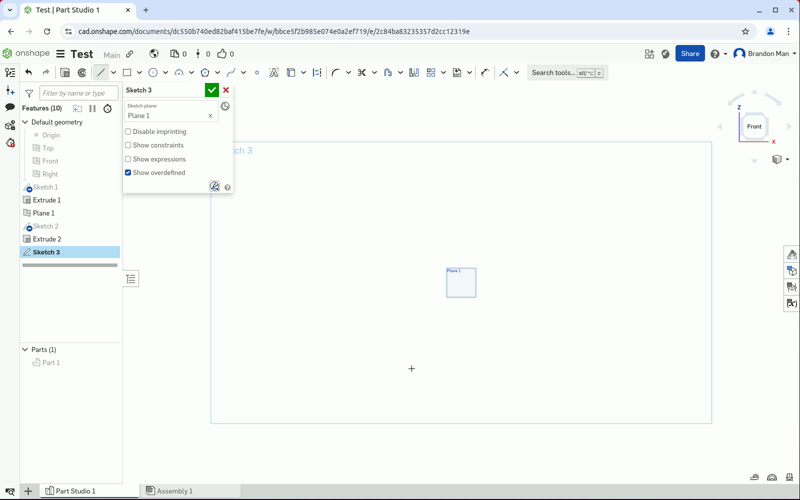
click(411, 368)
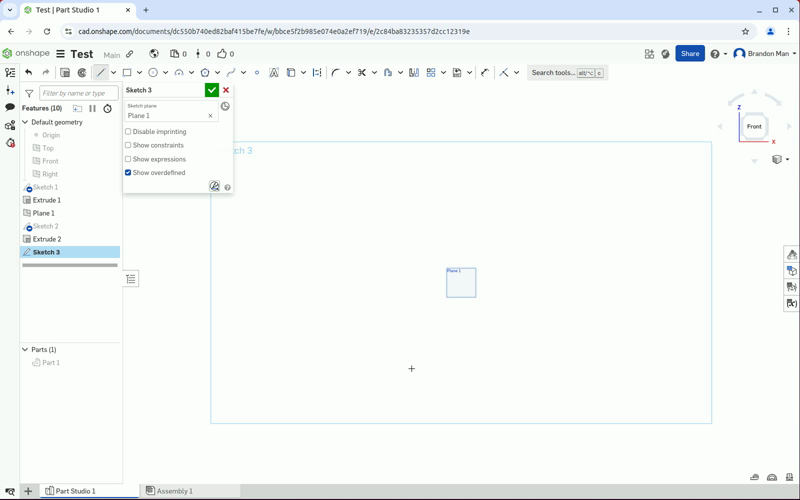
key_up(shift)
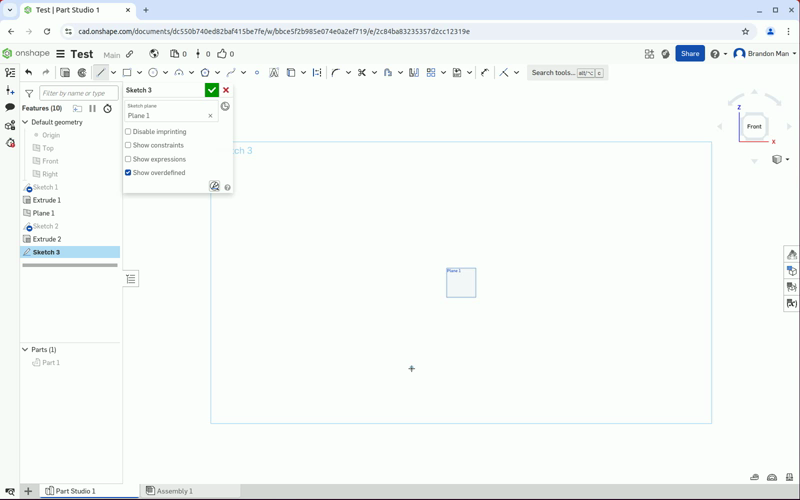
key_down(shift)
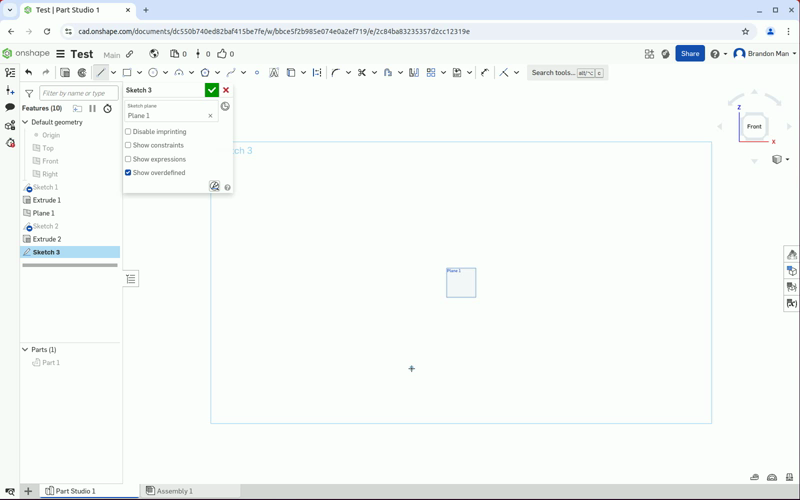
mouse_move(522, 368)
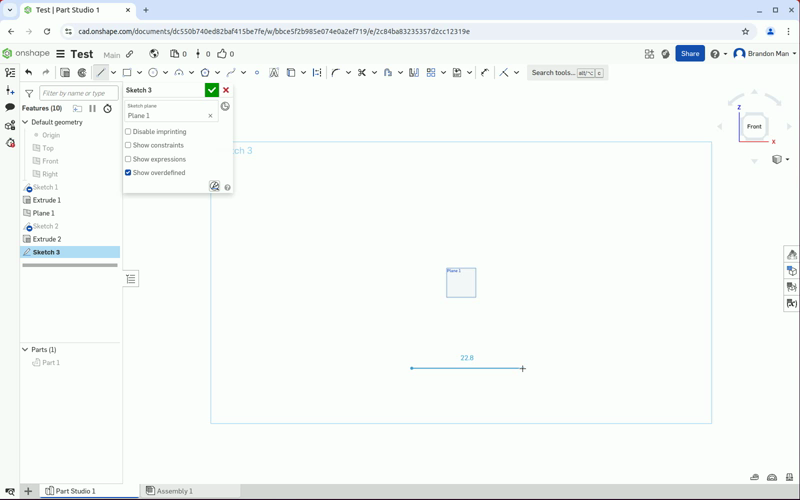
click(522, 368)
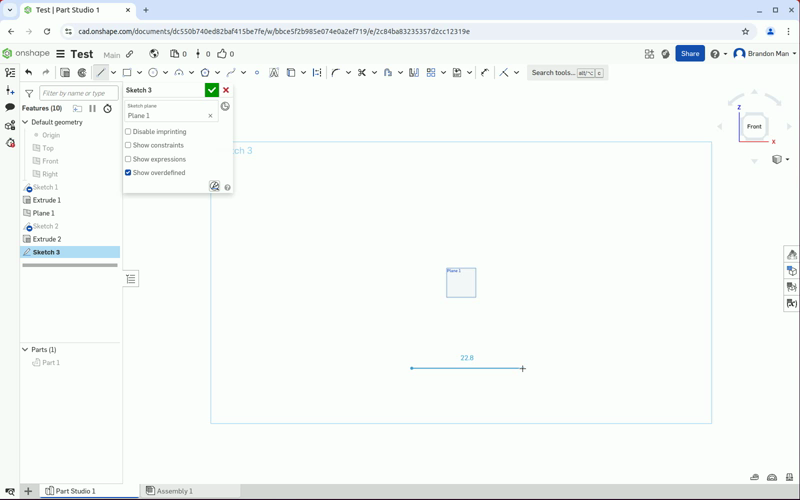
key_up(shift)
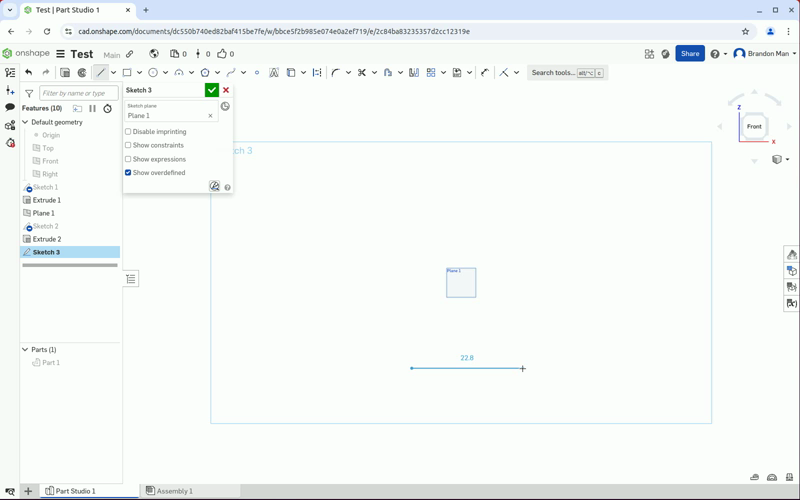
key_down(shift)
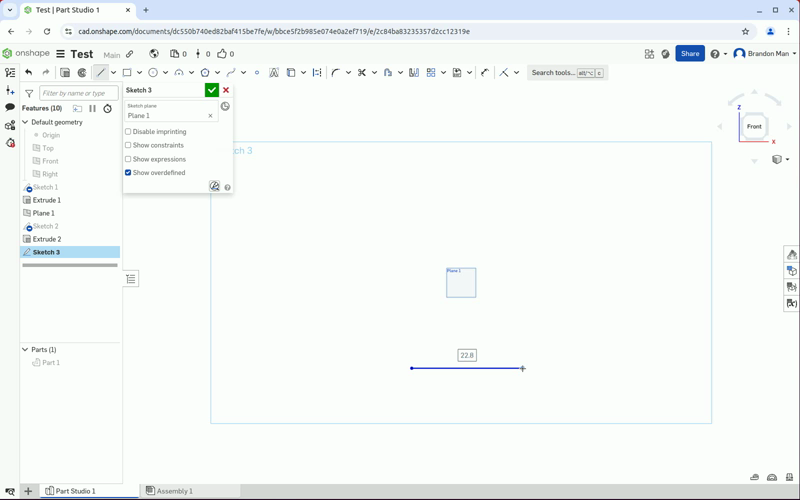
mouse_move(552, 368)
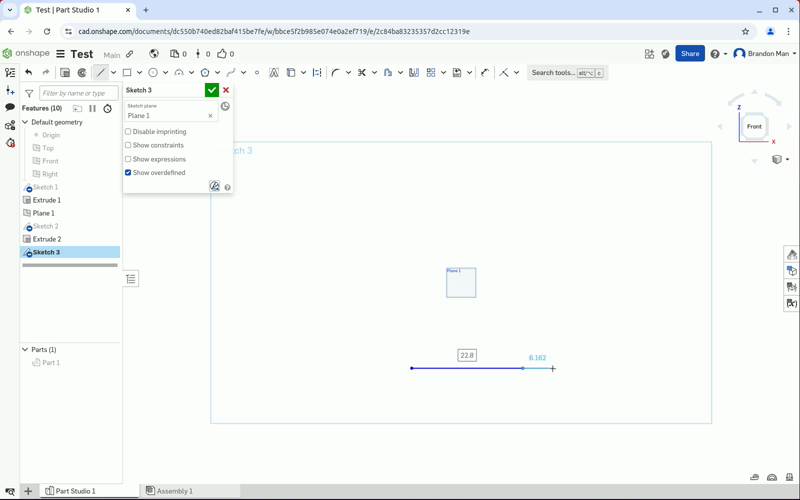
mouse_move(522, 348)
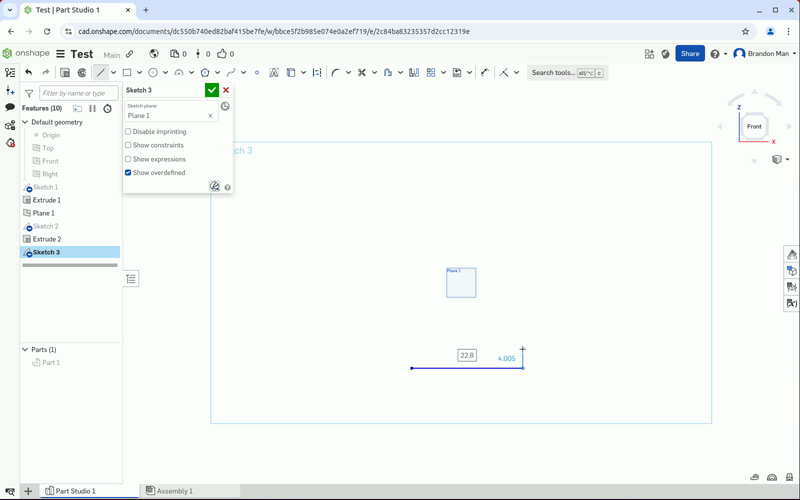
click(522, 348)
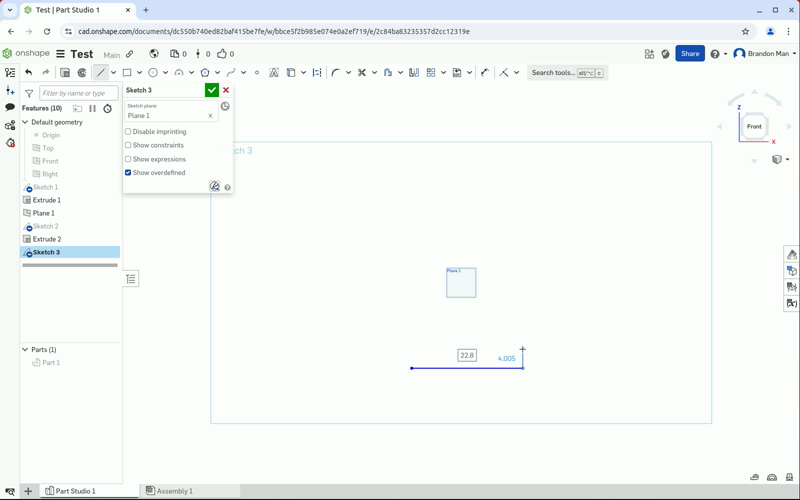
key_up(shift)
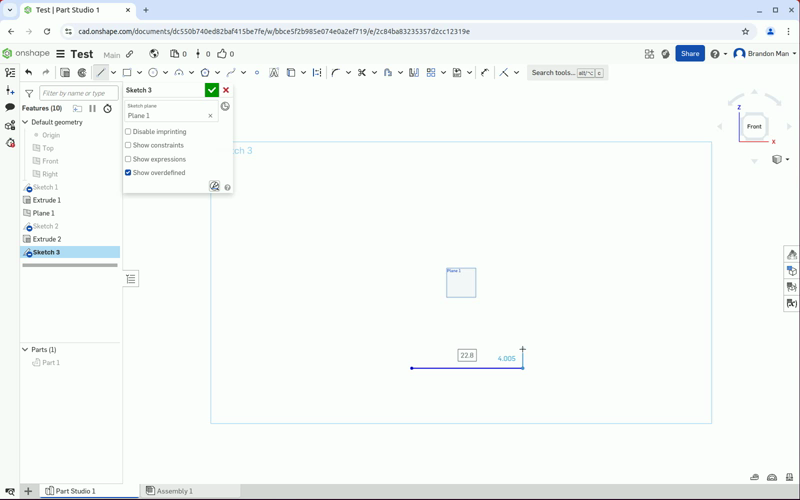
key_down(shift)
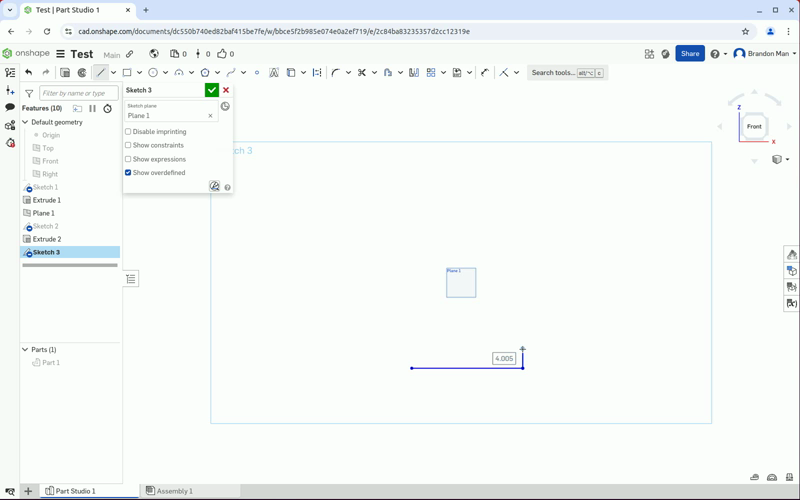
mouse_move(411, 348)
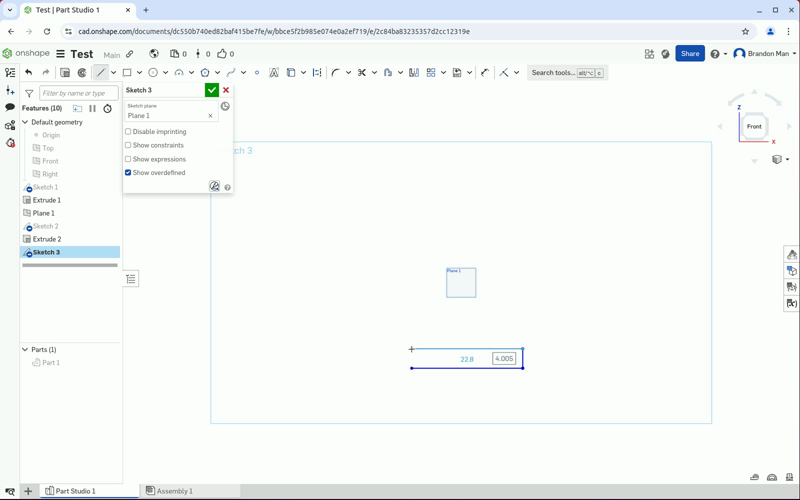
click(411, 348)
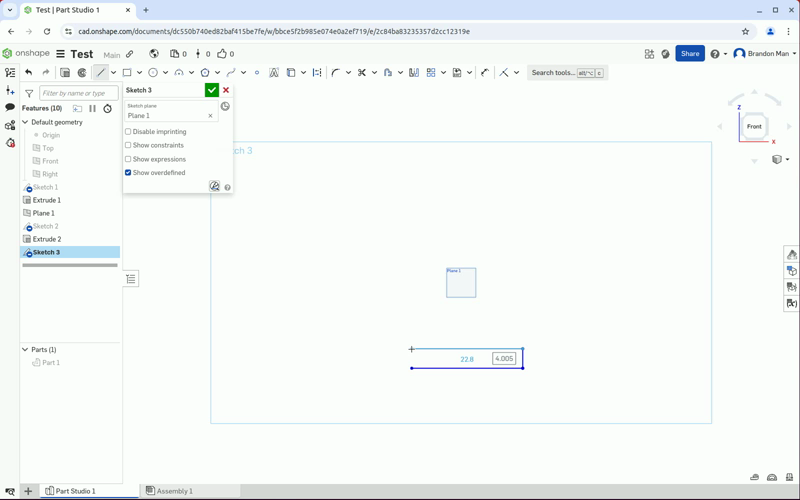
key_up(shift)
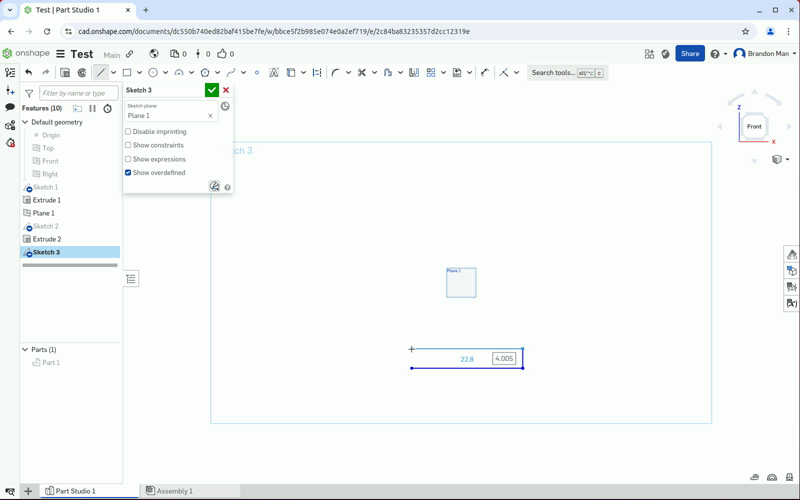
mouse_move(441, 348)
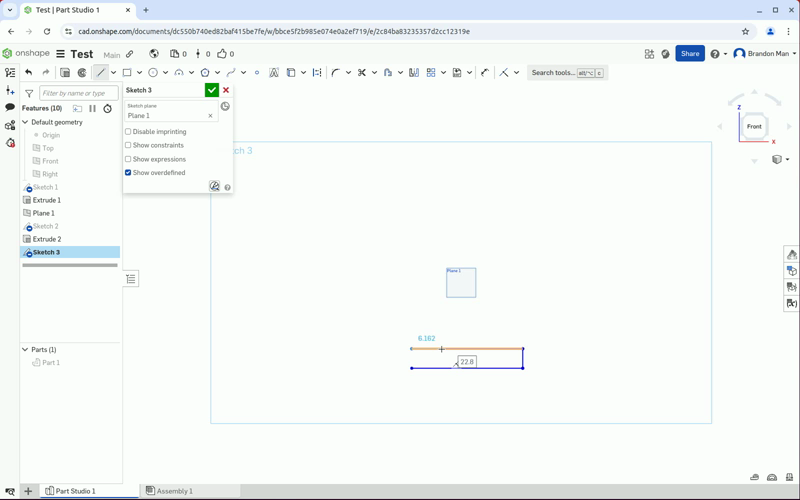
key_down(shift)
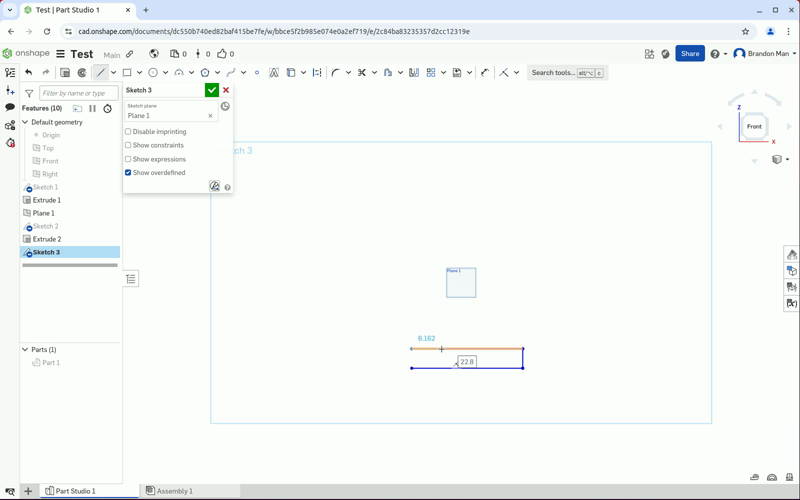
mouse_move(411, 368)
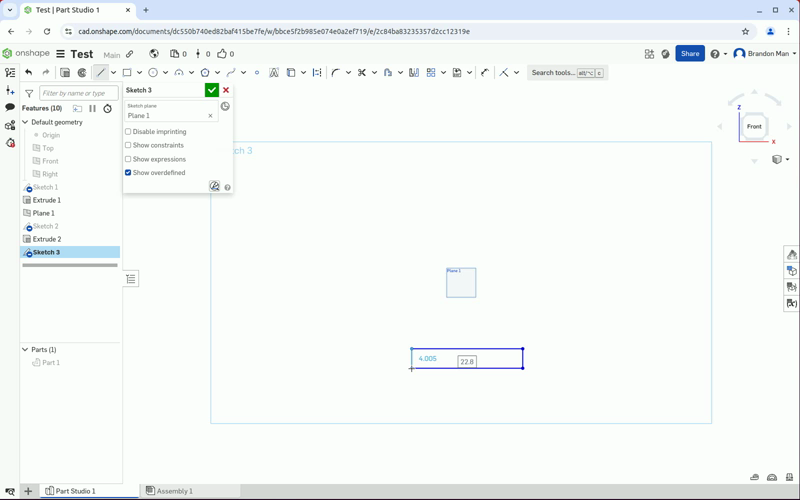
key_up(shift)
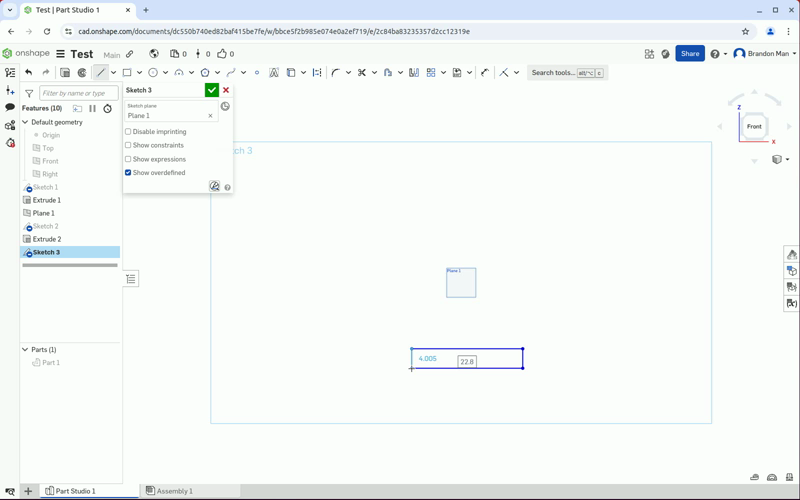
click(411, 368)
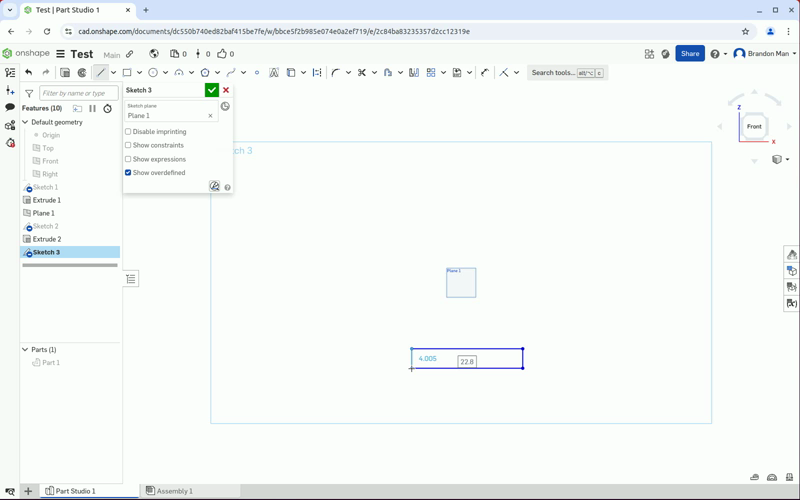
key(esc)
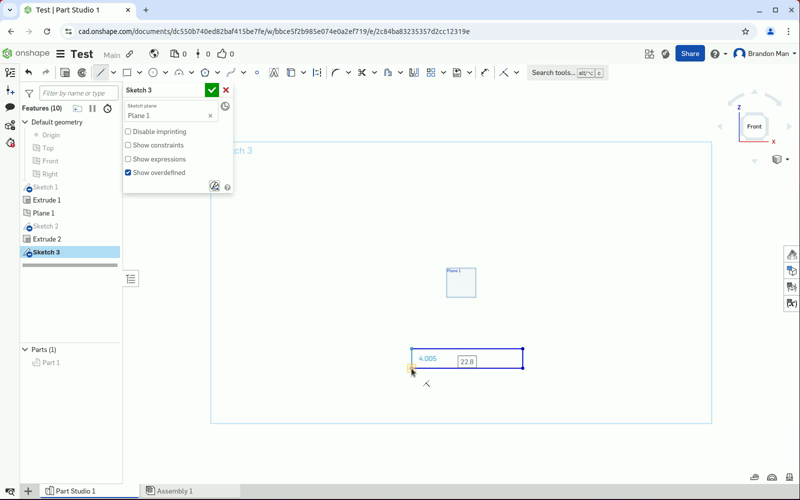
mouse_move(504, 356)
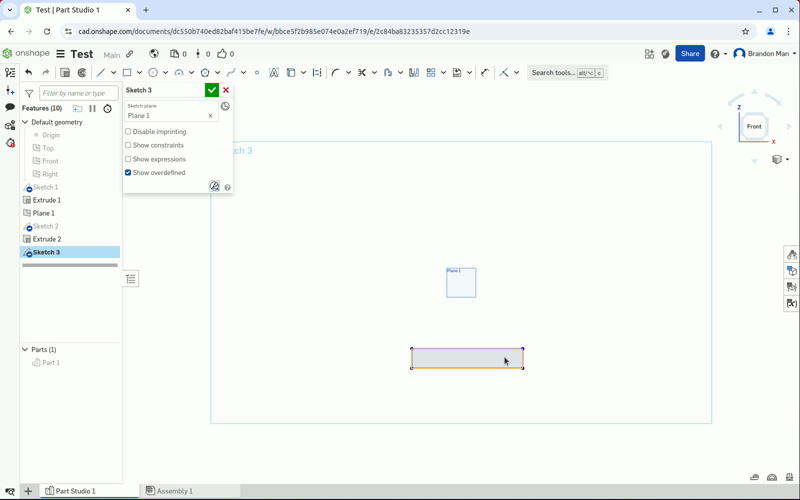
click(504, 356)
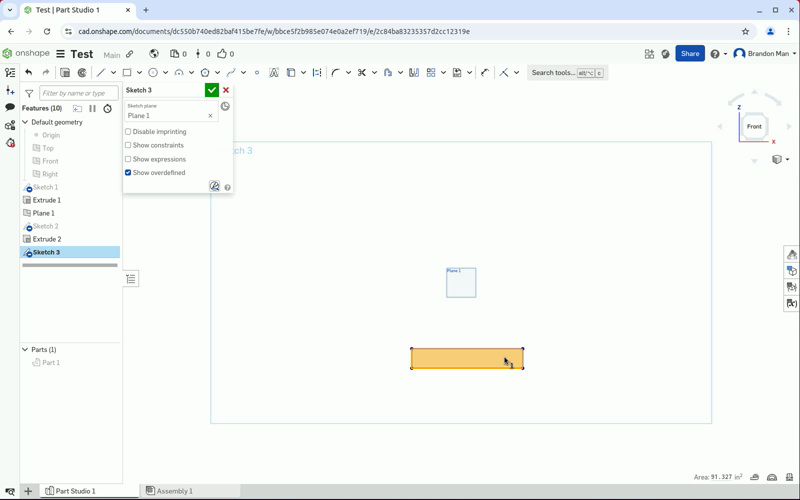
mouse_move(73, 352)
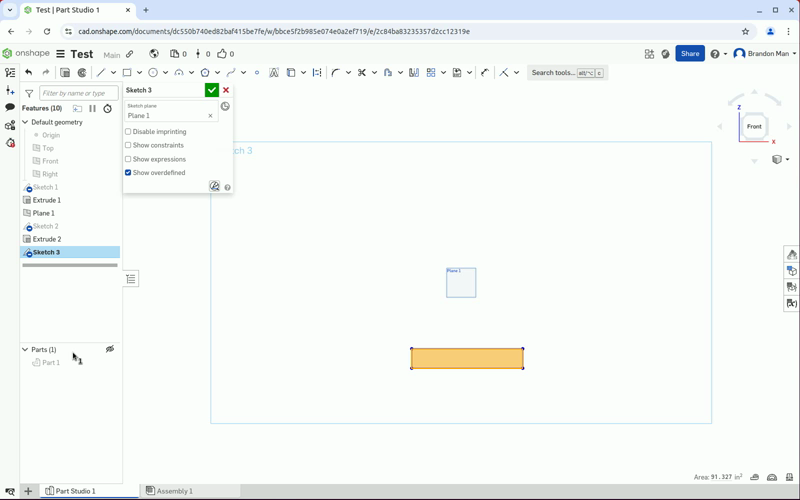
key(shift+y)
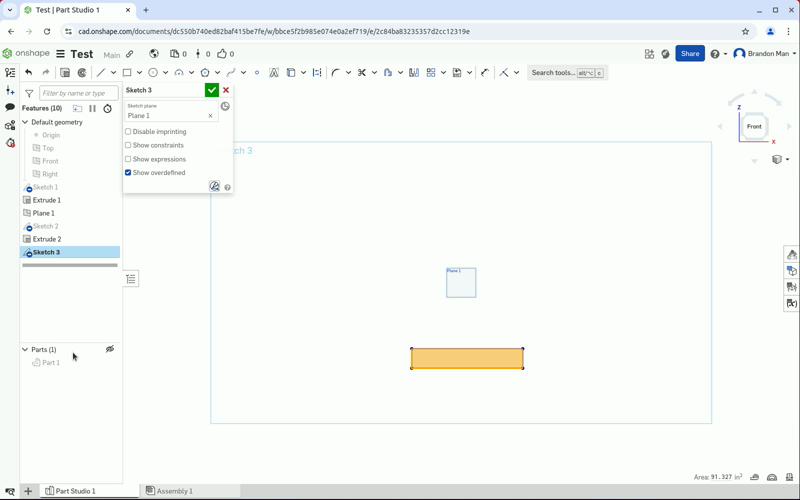
key(shift+e)
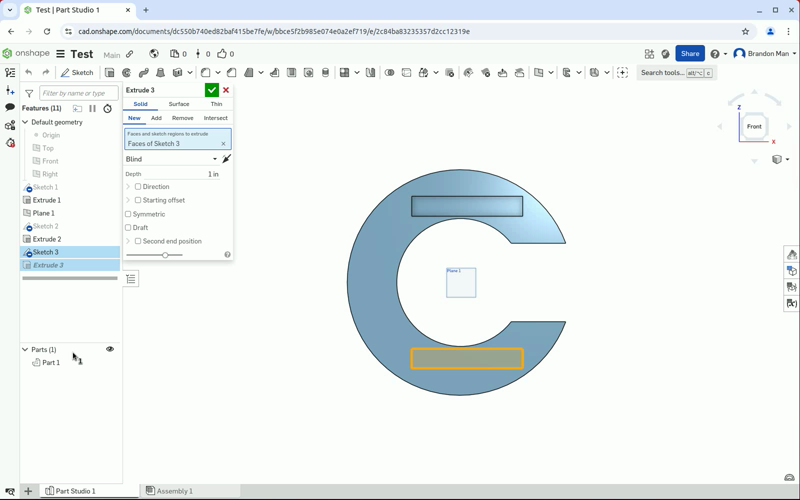
mouse_move(143, 106)
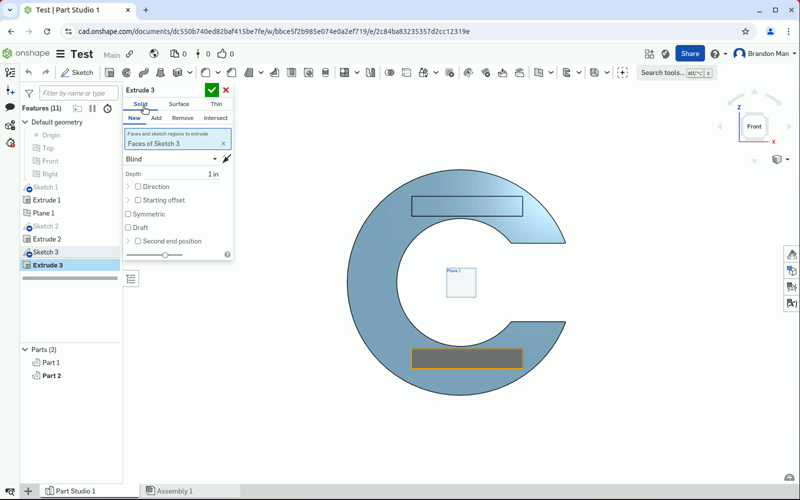
click(143, 106)
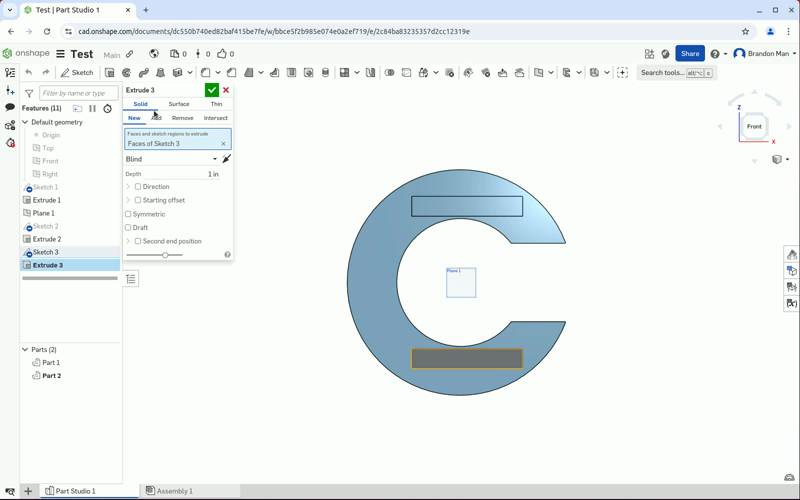
mouse_move(186, 120)
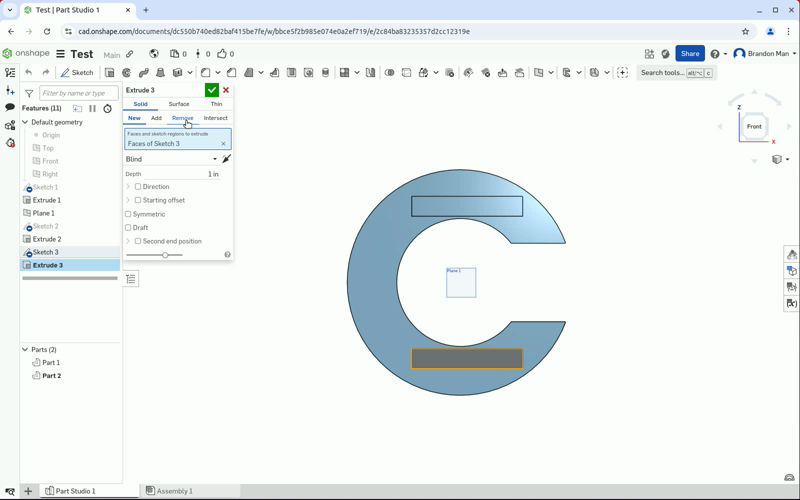
click(186, 120)
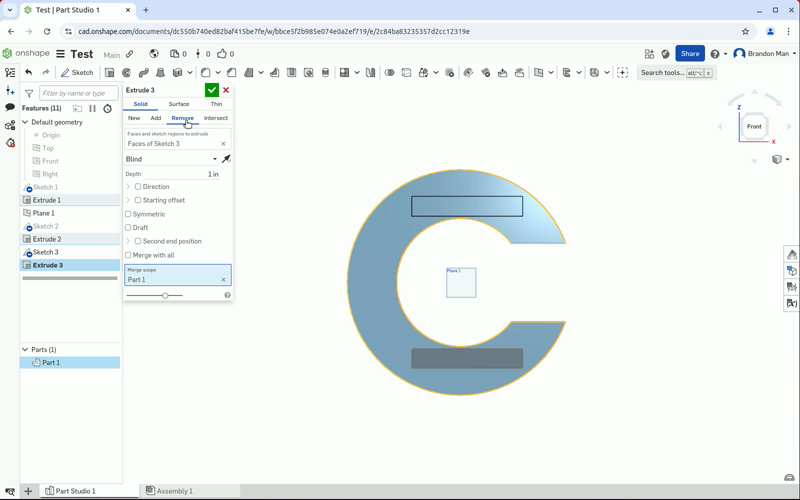
key(tab, 4)
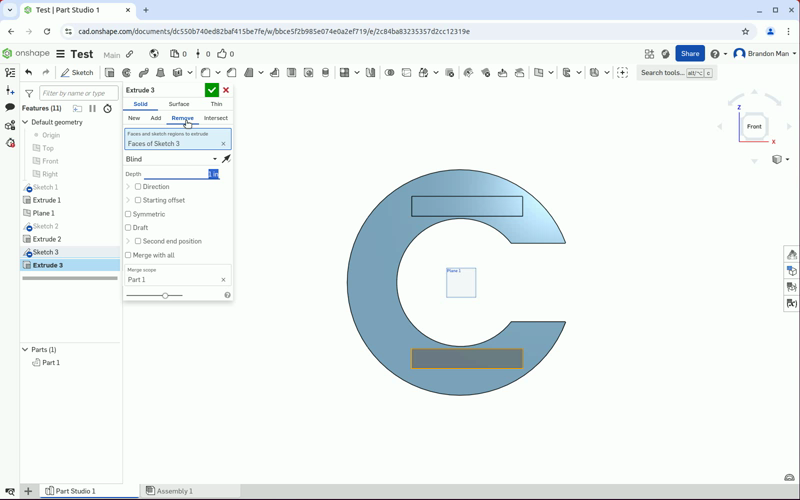
text(0.722)
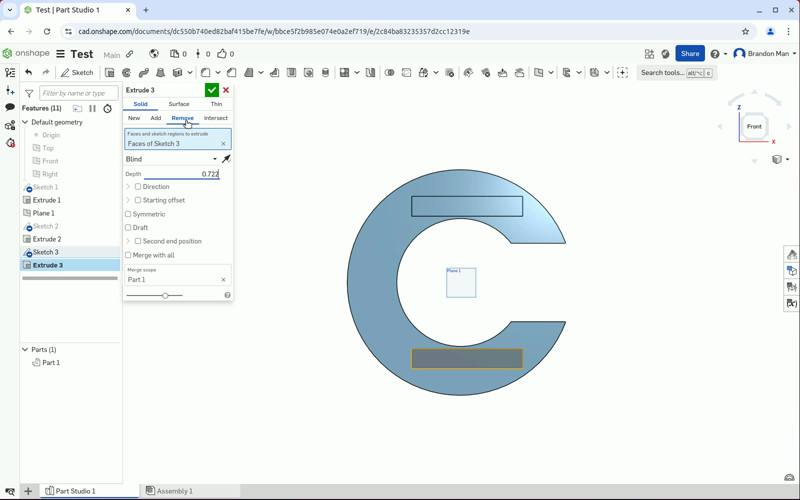
key(tab, 6)
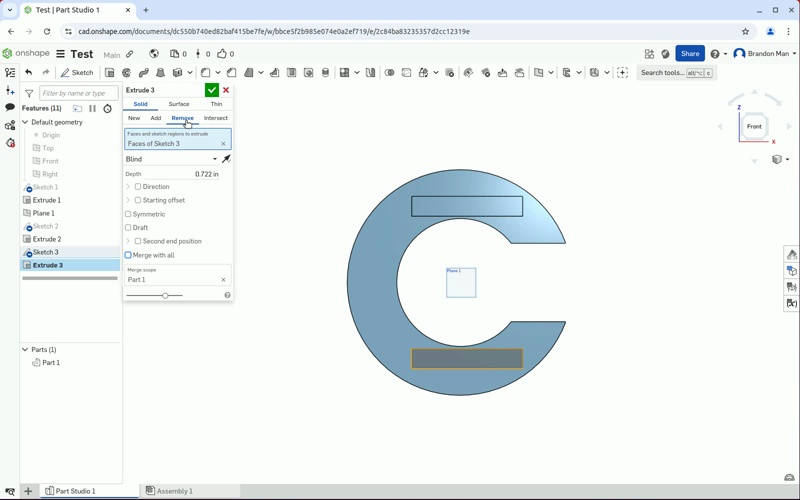
key(space)
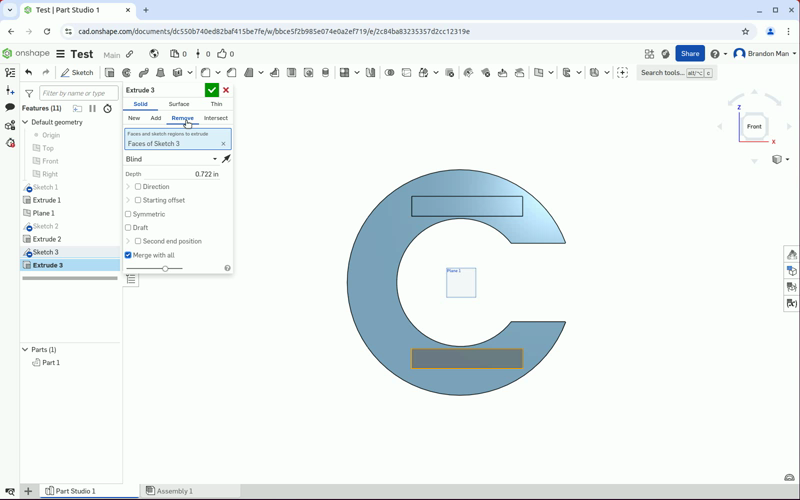
key(enter)
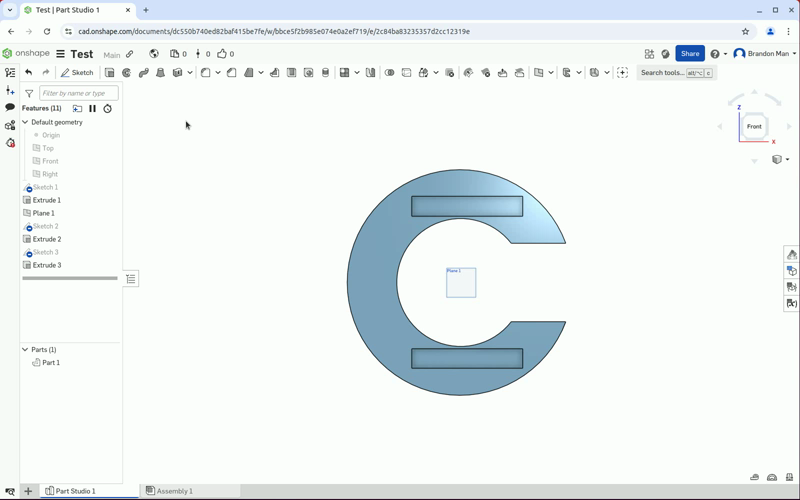
key(shift+h)
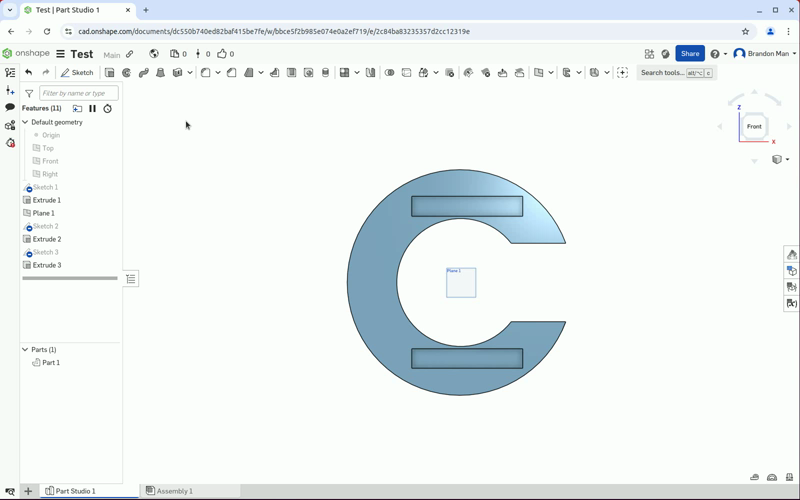
key(shift+h)
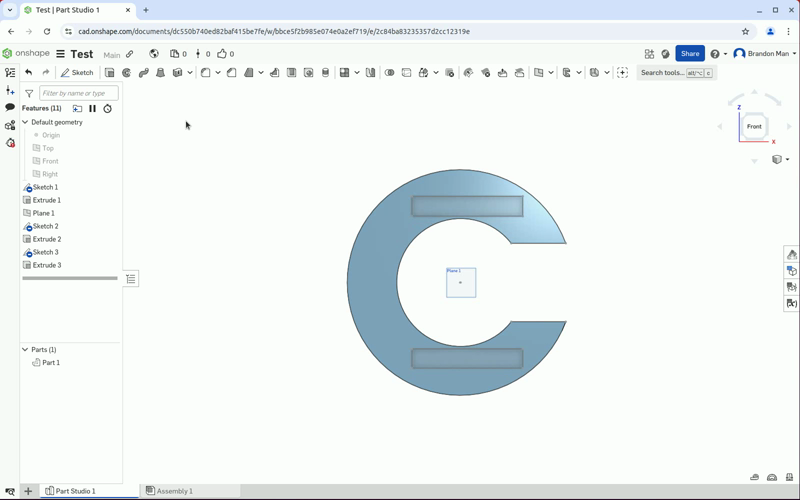
key(shift+7)
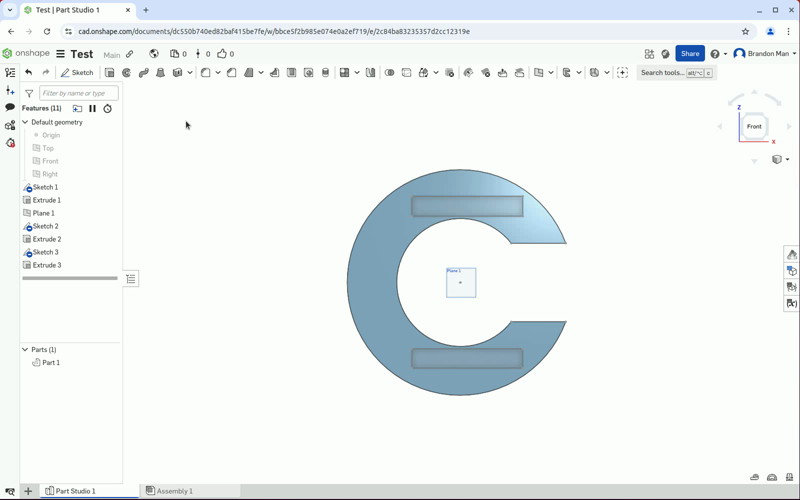
key(left, 2)
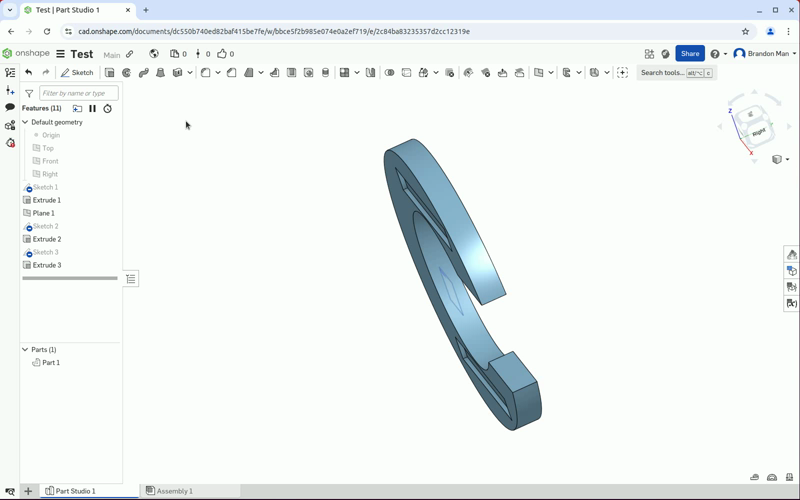
key(down, 2)
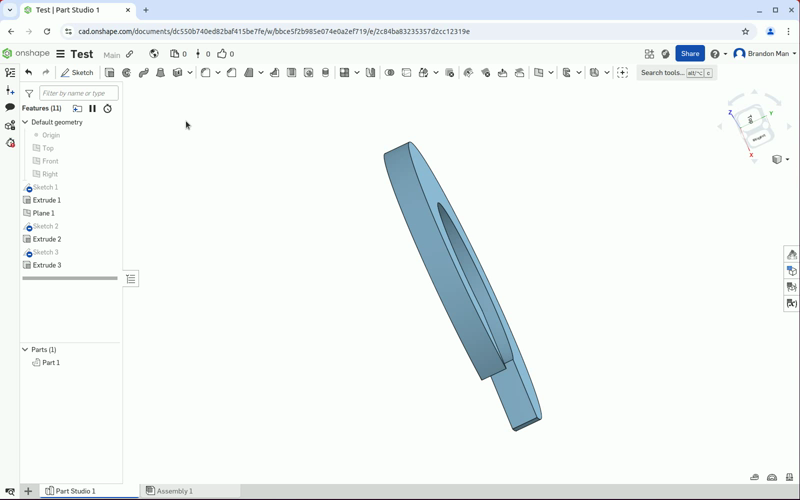
key(up, 2)
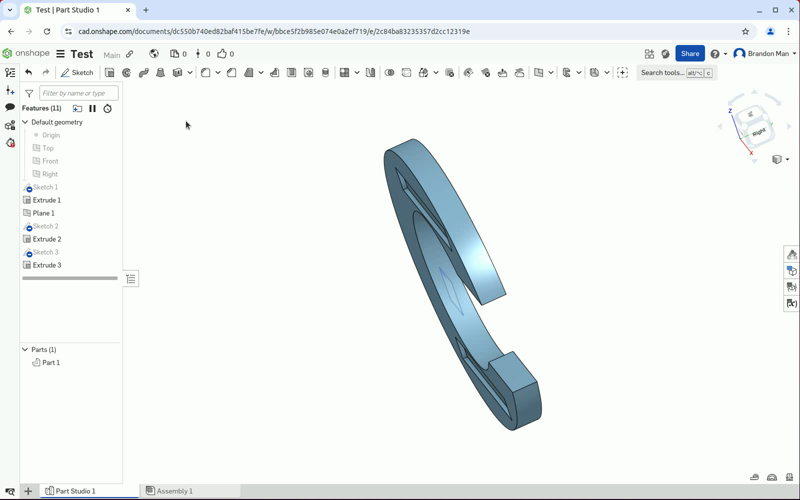
key(right, 2)
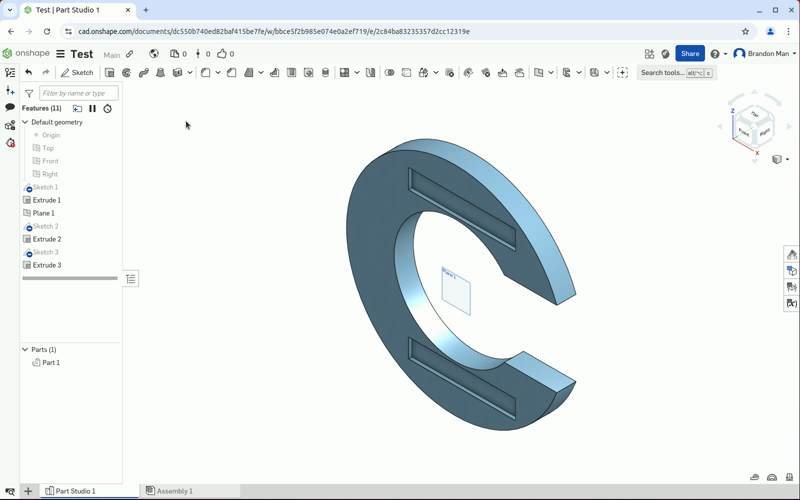
mouse_move(73, 189)
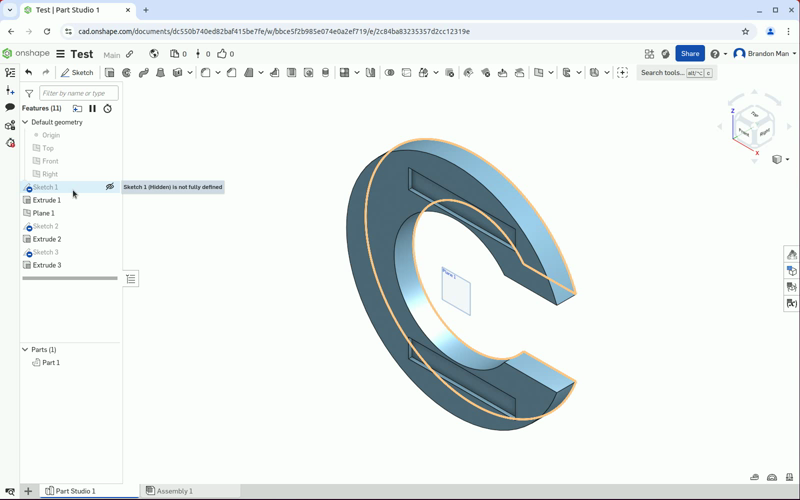
click(73, 189)